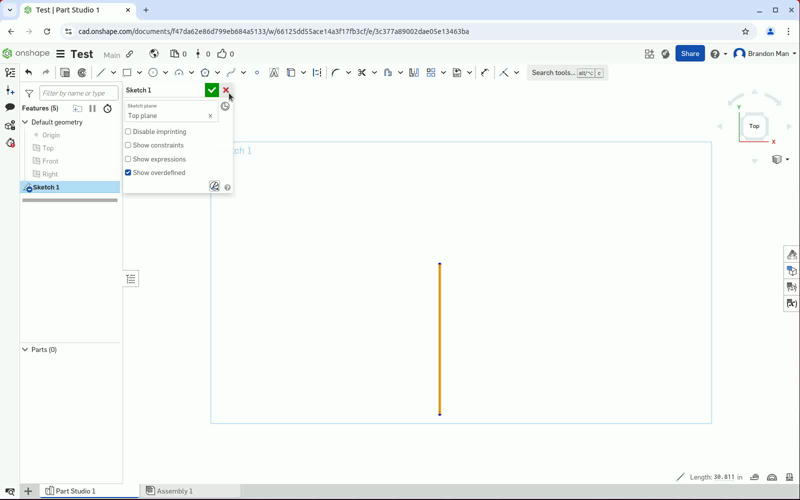
key(shift+h)
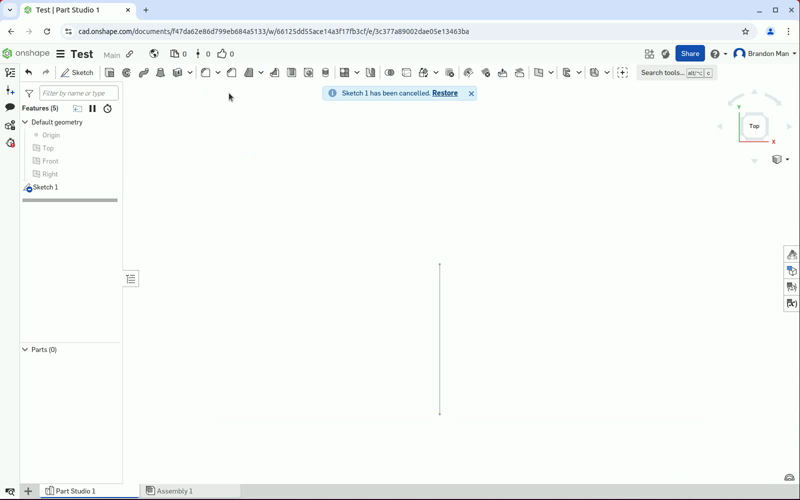
key(shift+s)
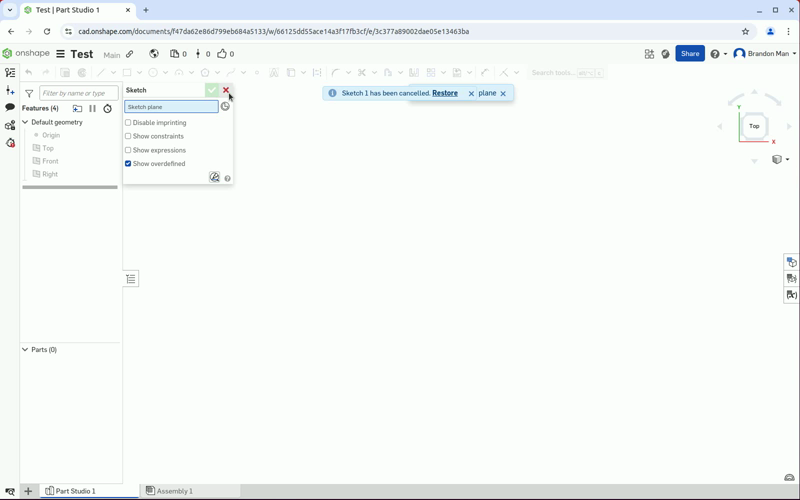
mouse_move(73, 150)
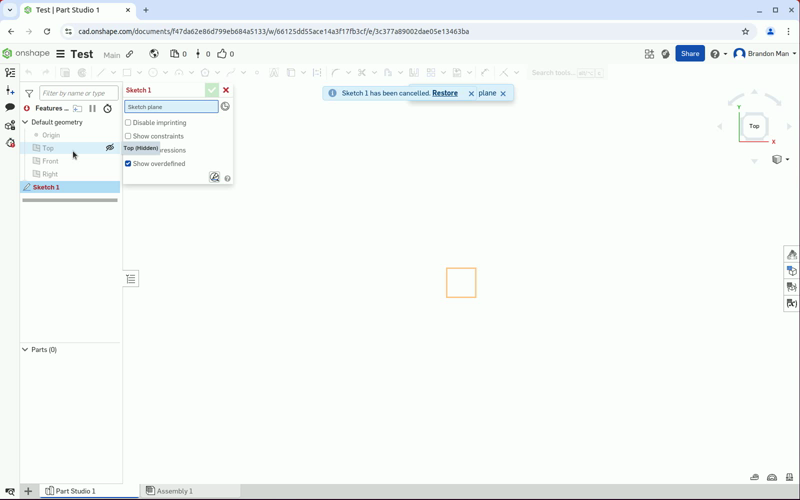
click(73, 150)
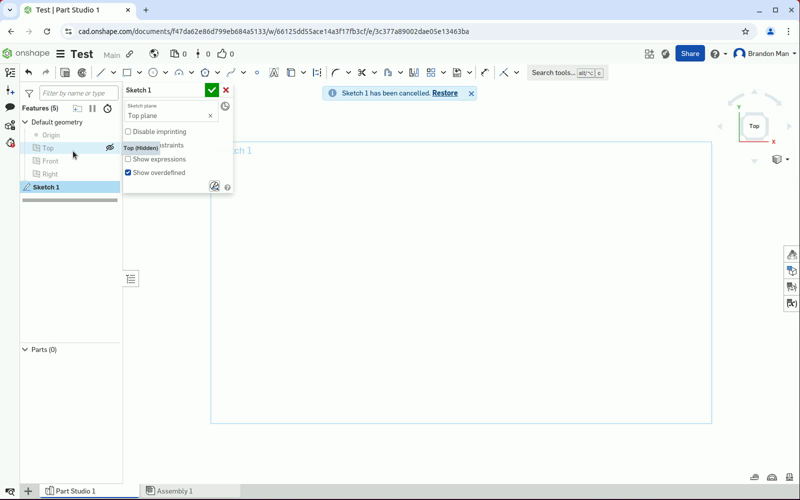
mouse_move(73, 352)
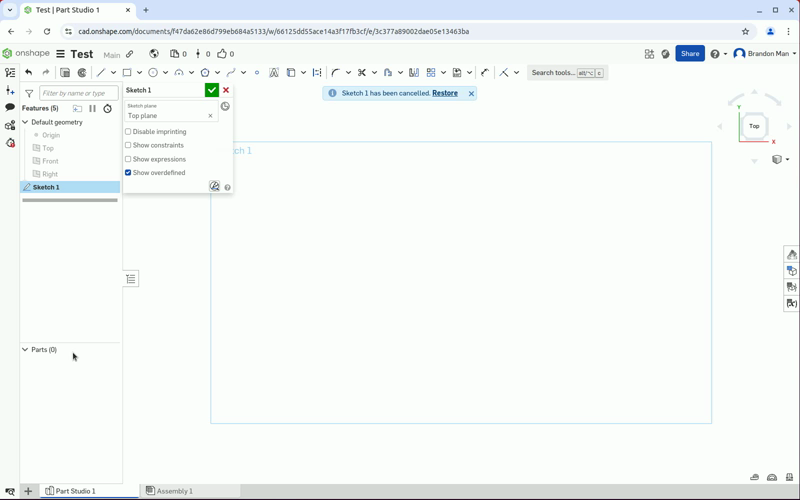
key(y)
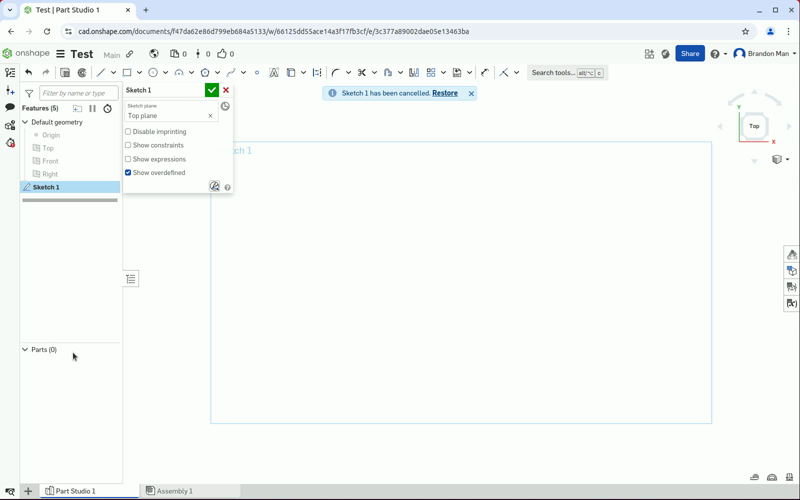
key(l)
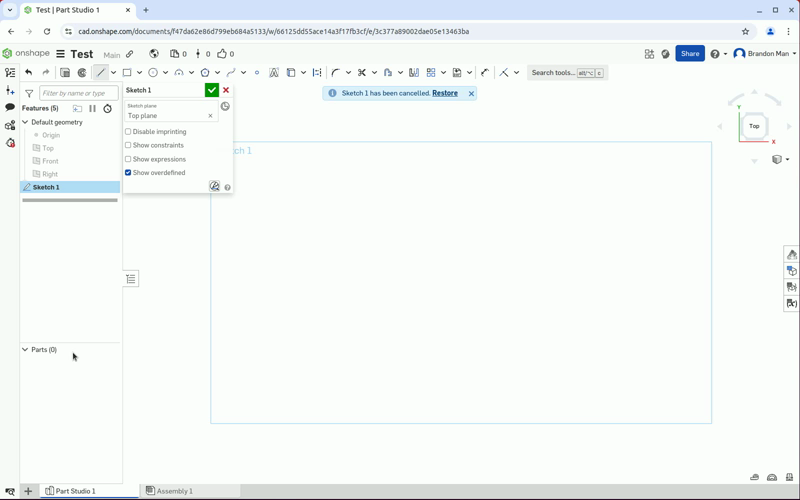
key_down(shift)
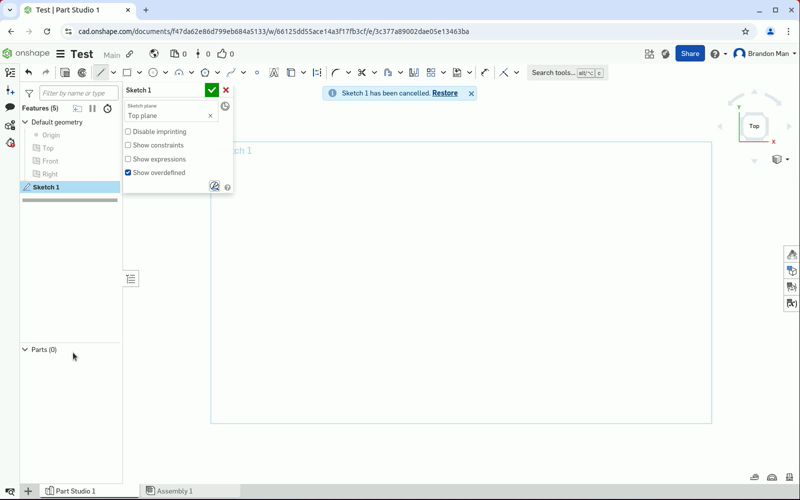
mouse_move(348, 251)
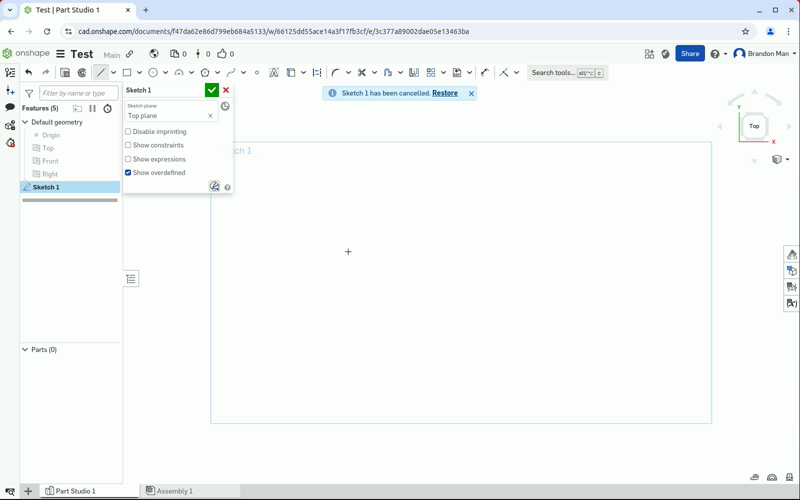
click(348, 251)
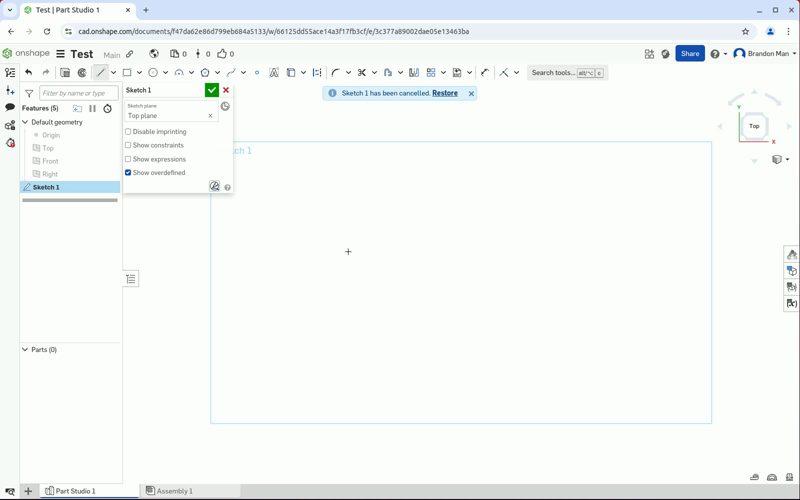
key_up(shift)
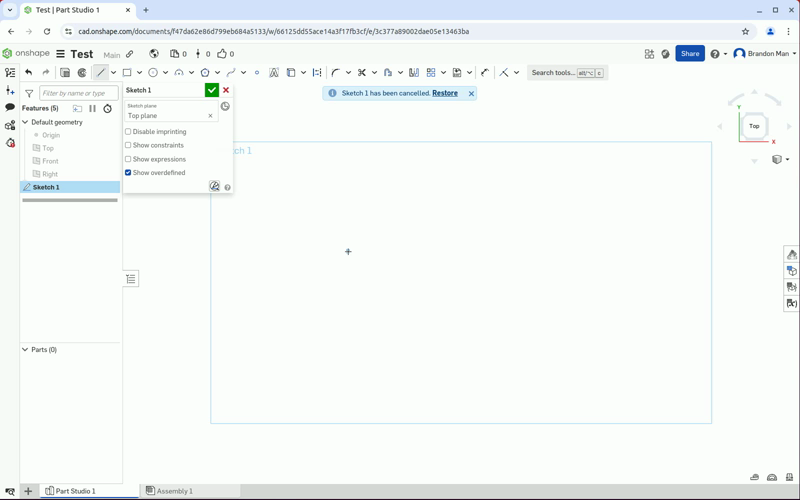
key_down(shift)
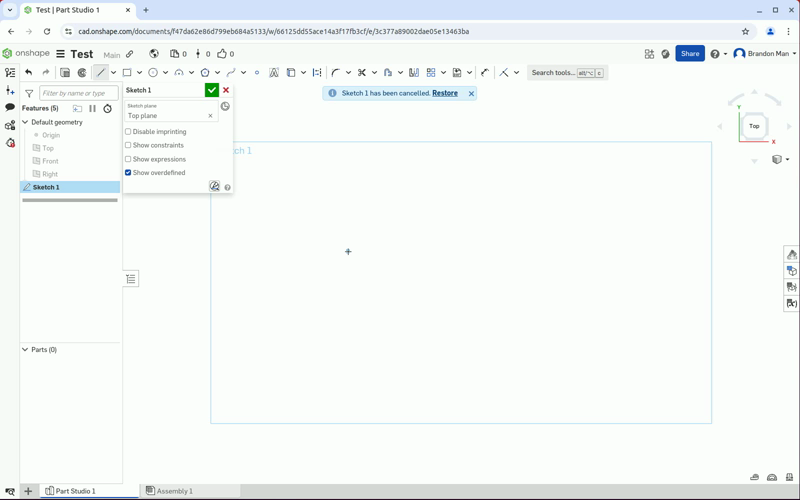
mouse_move(407, 242)
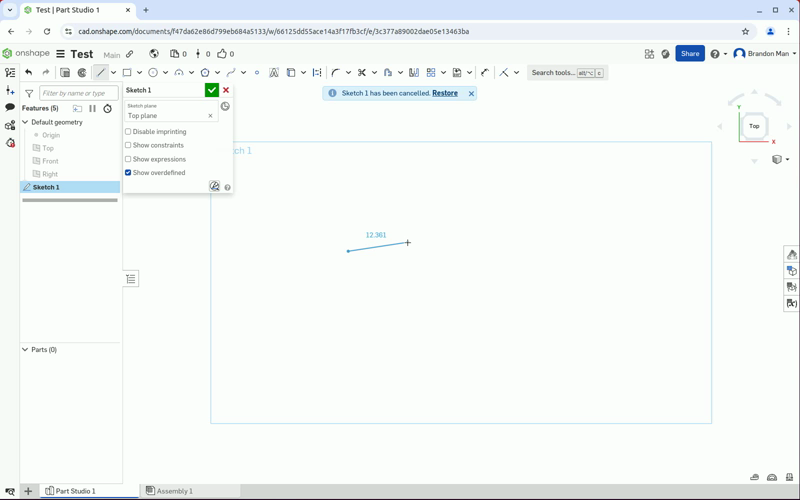
click(407, 242)
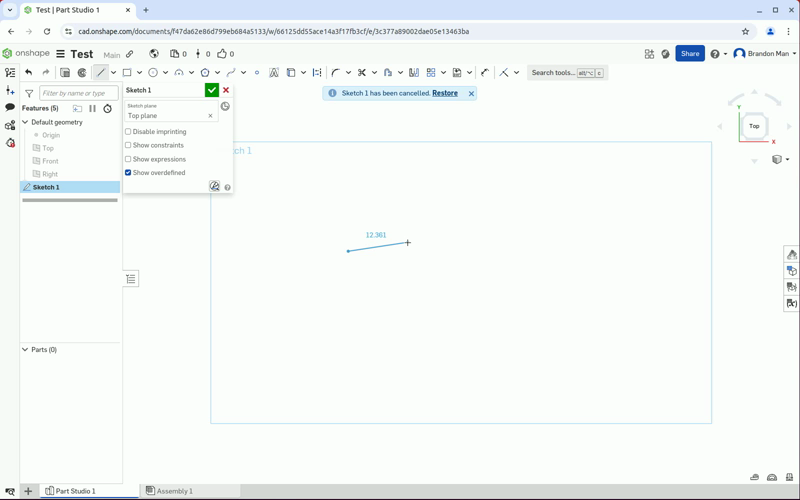
key_up(shift)
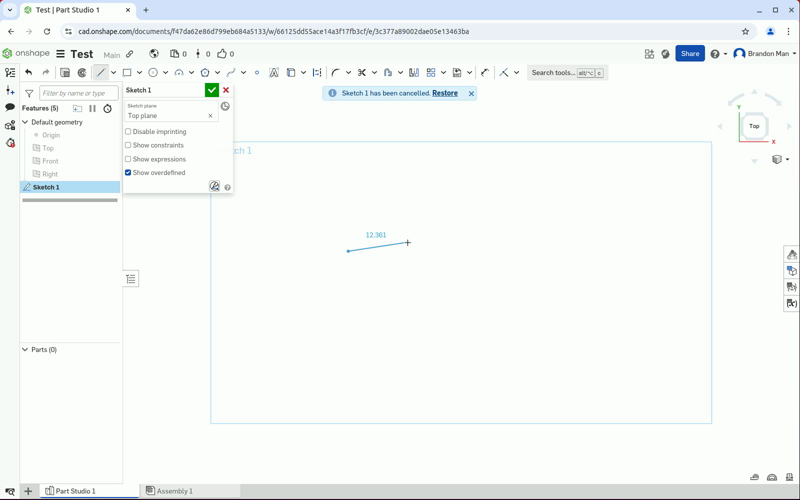
key_down(shift)
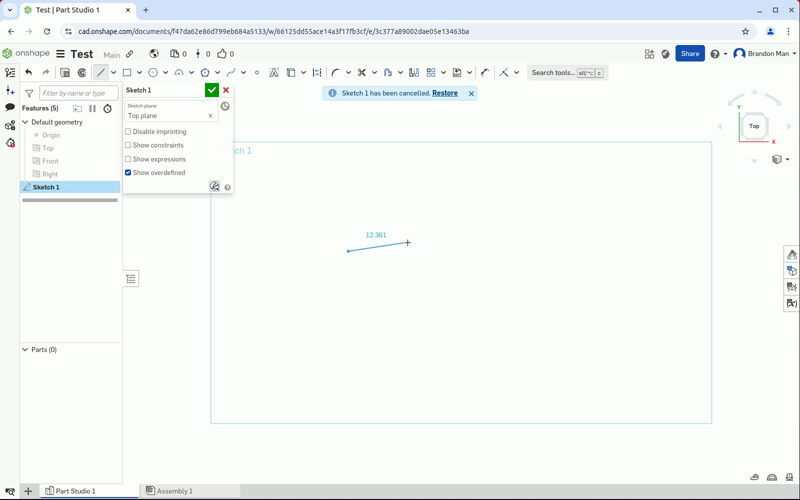
mouse_move(437, 242)
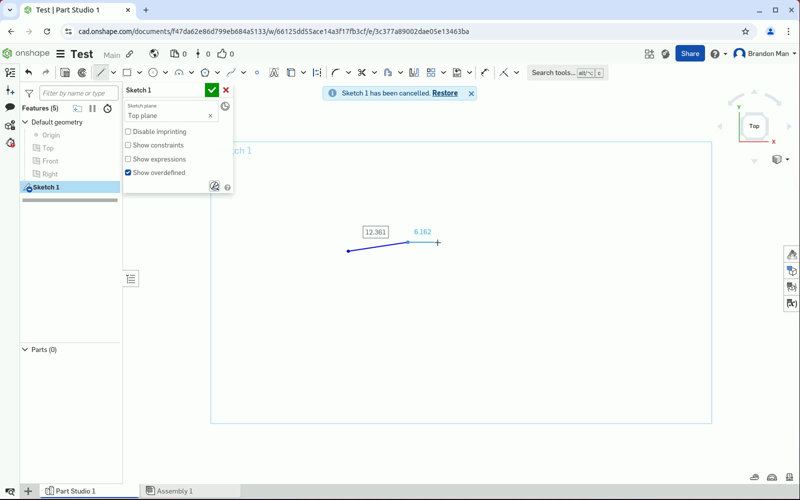
mouse_move(414, 235)
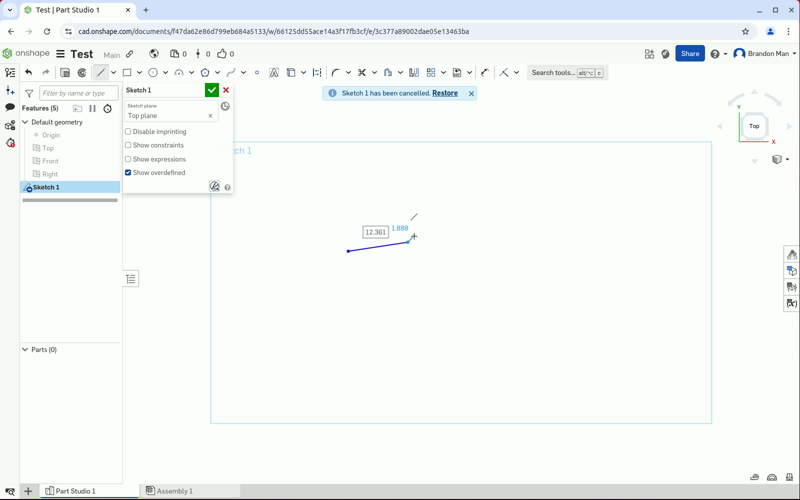
click(414, 235)
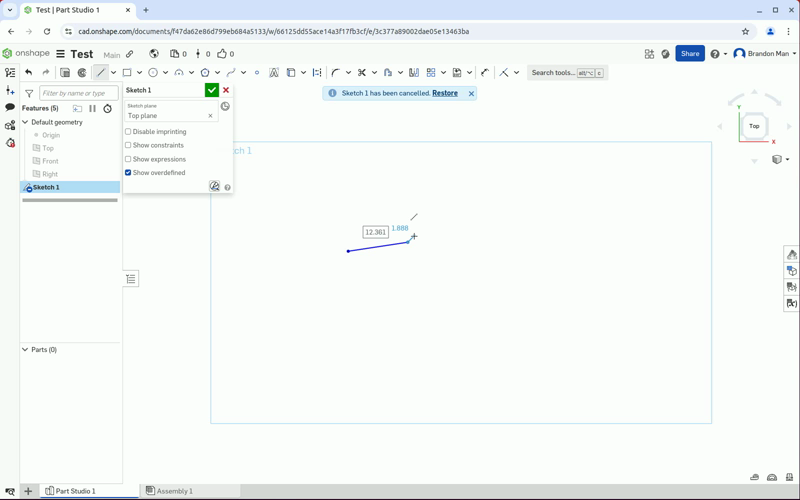
key_up(shift)
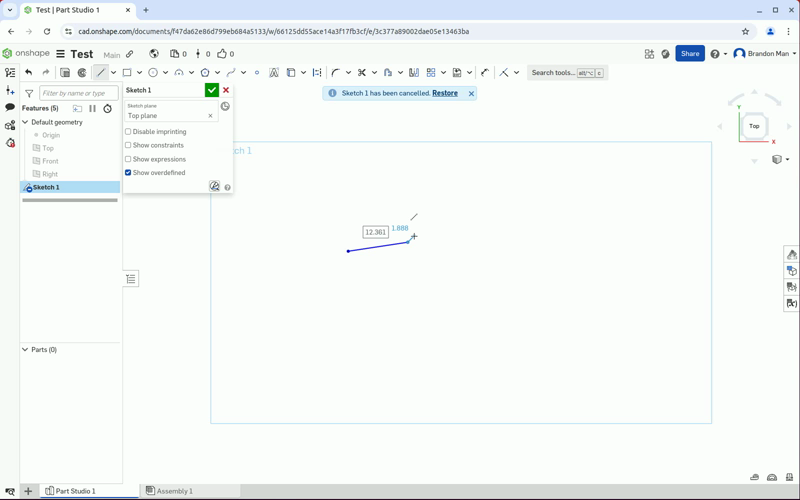
key_down(shift)
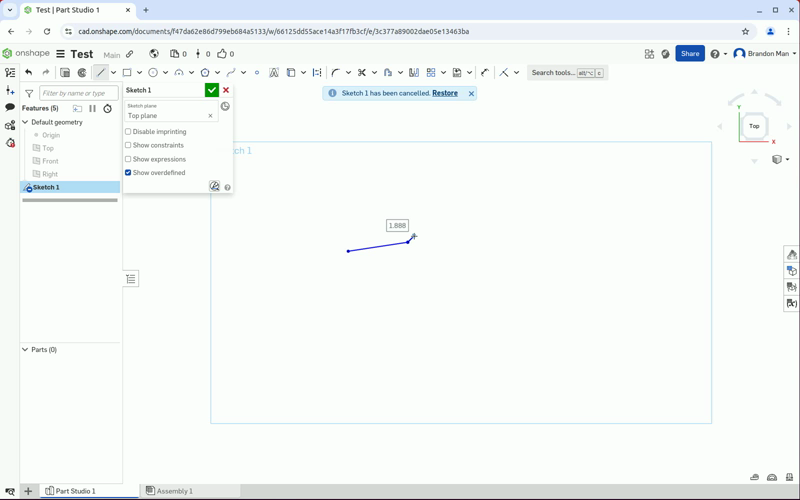
mouse_move(403, 174)
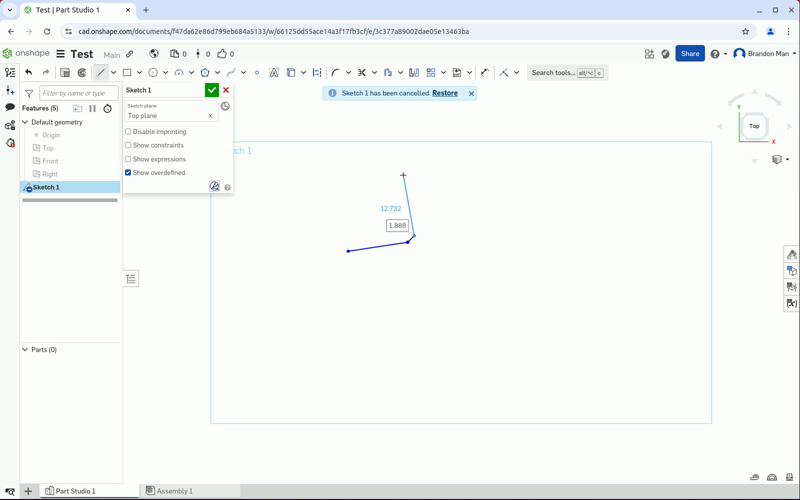
click(403, 174)
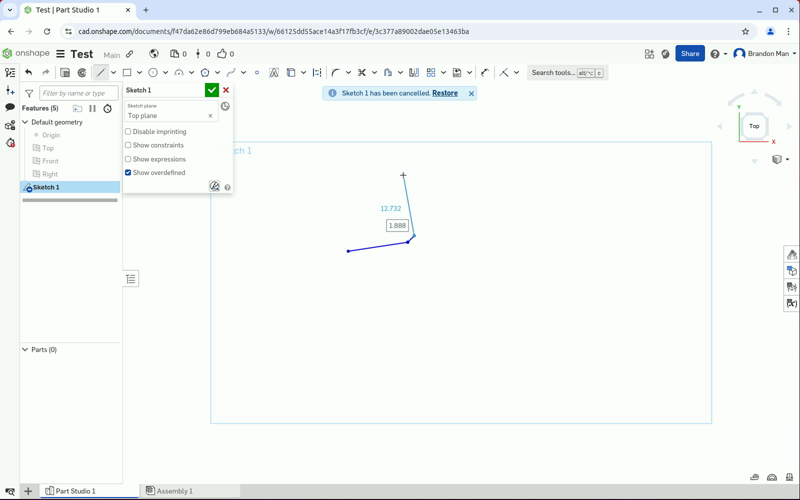
key_up(shift)
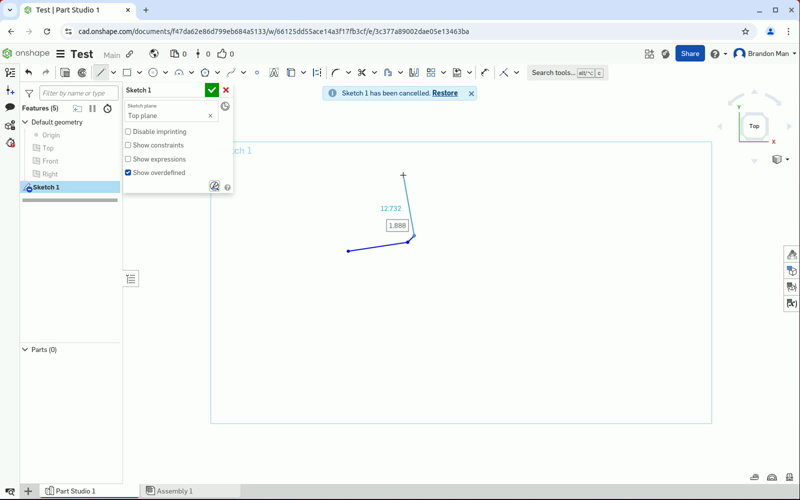
key_down(shift)
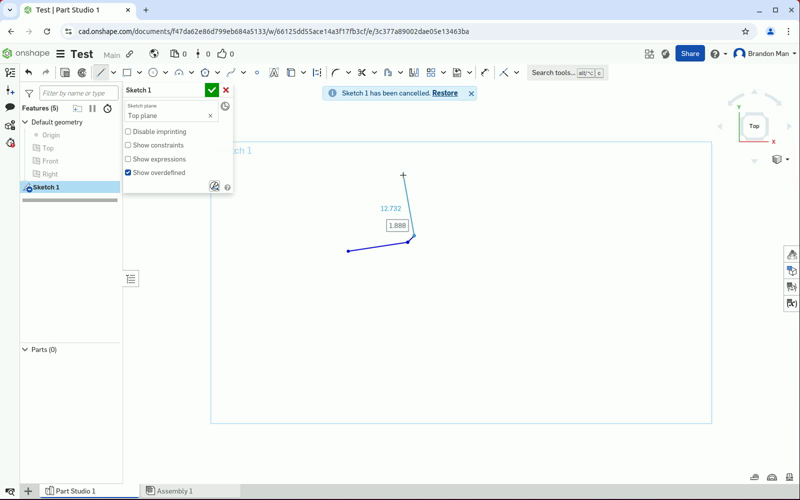
mouse_move(348, 251)
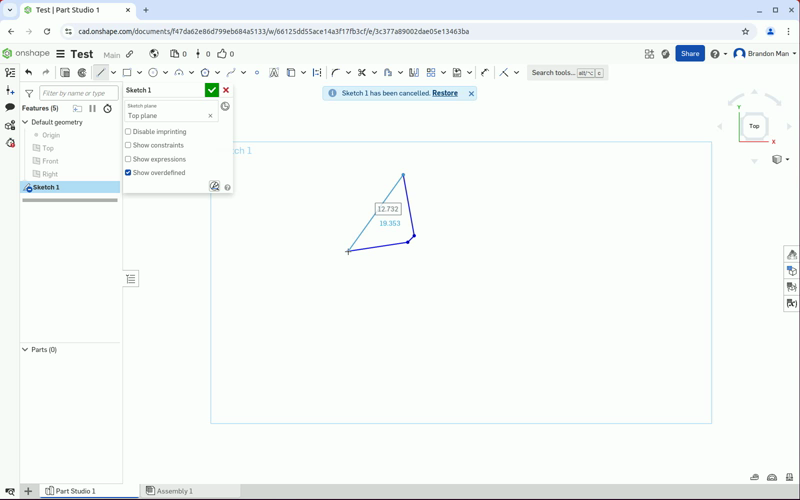
key_up(shift)
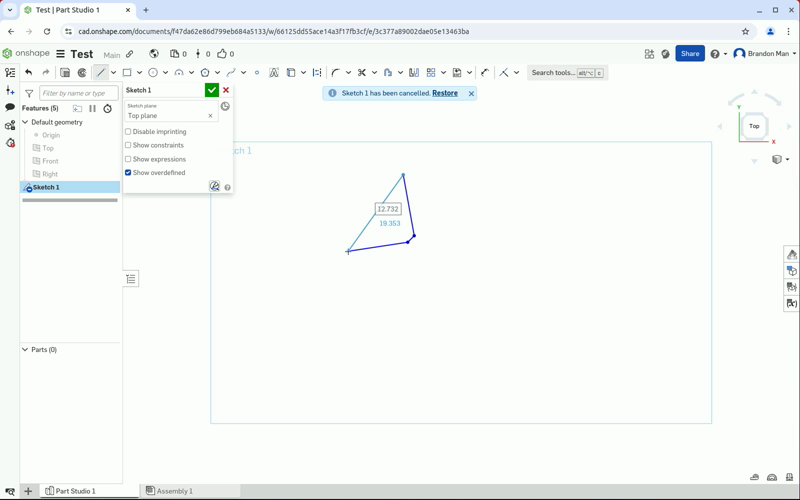
click(348, 251)
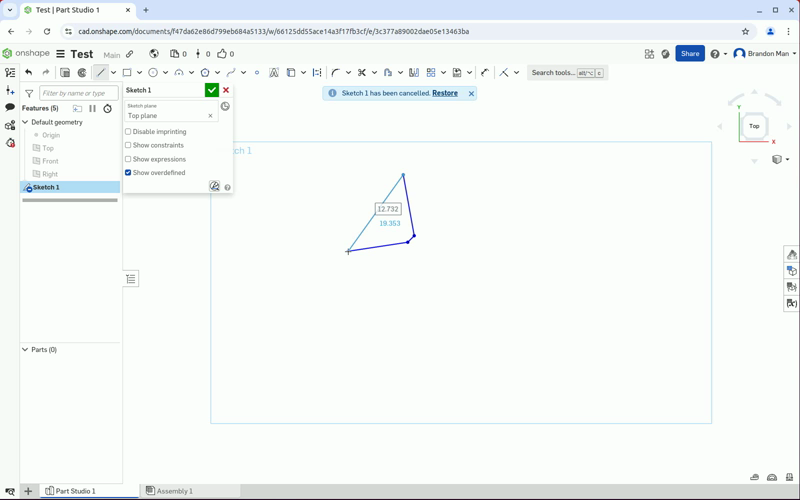
key(esc)
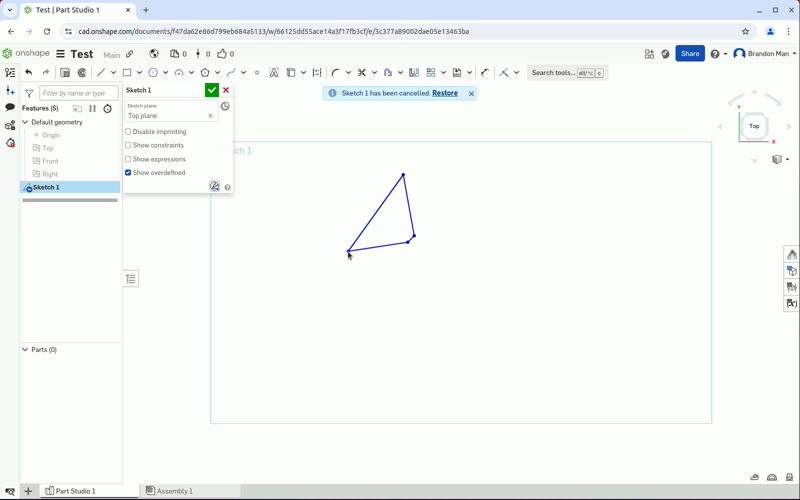
mouse_move(396, 207)
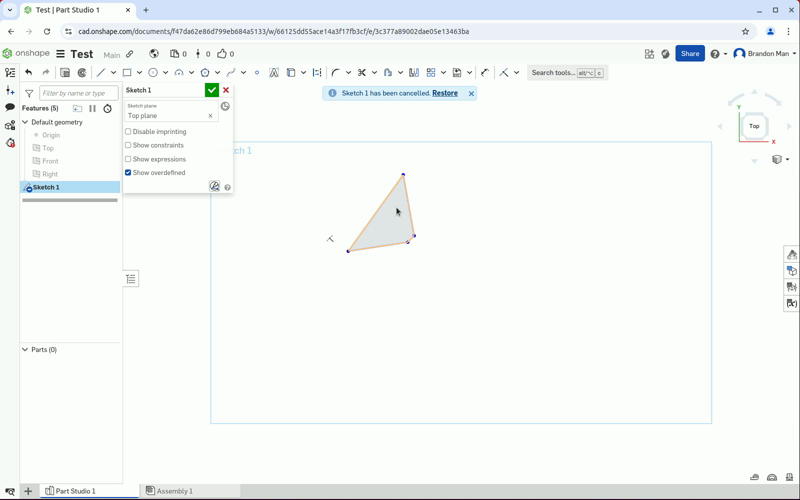
click(396, 207)
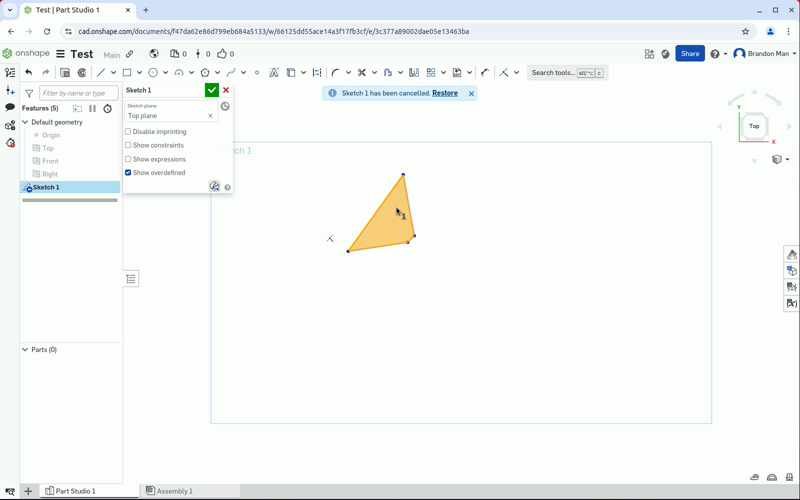
mouse_move(73, 352)
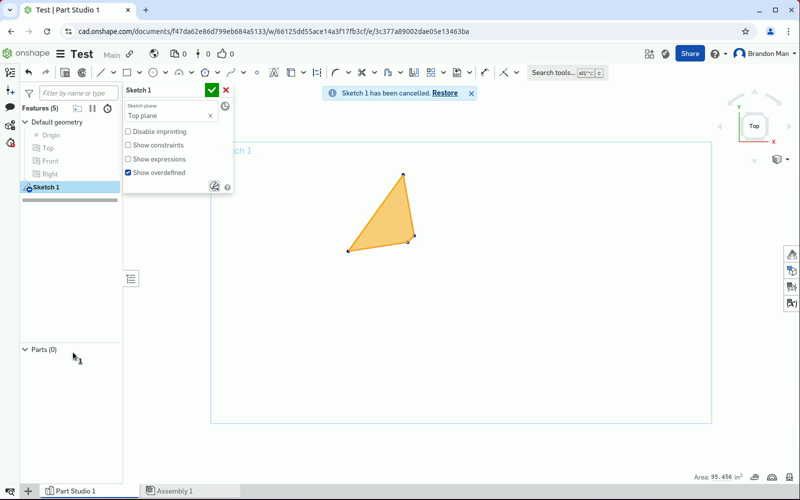
key(shift+y)
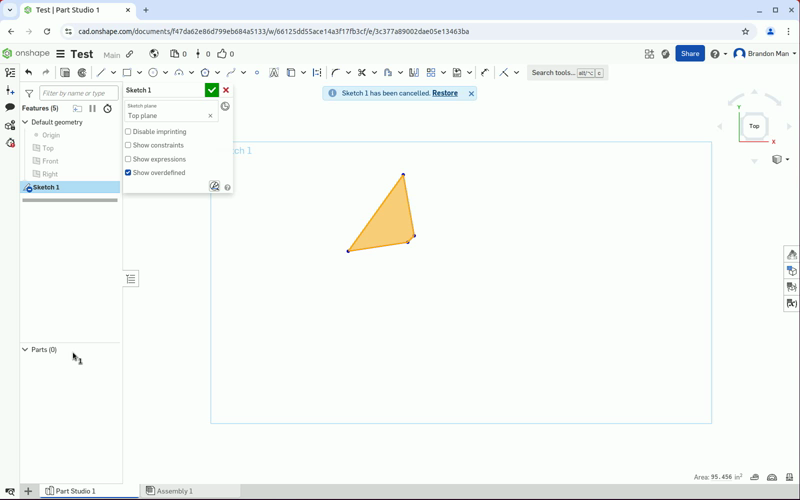
key(shift+e)
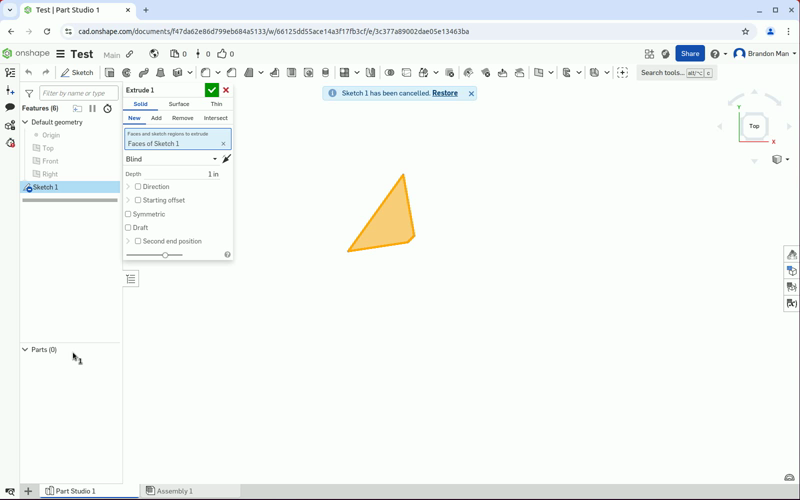
mouse_move(143, 106)
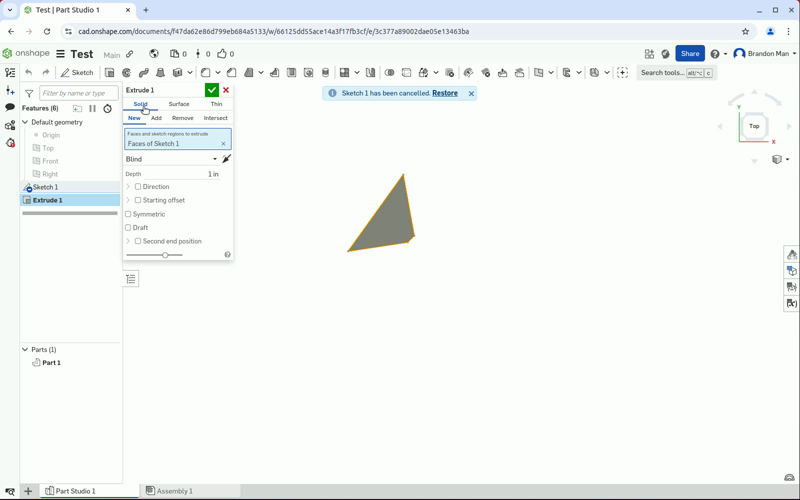
click(143, 106)
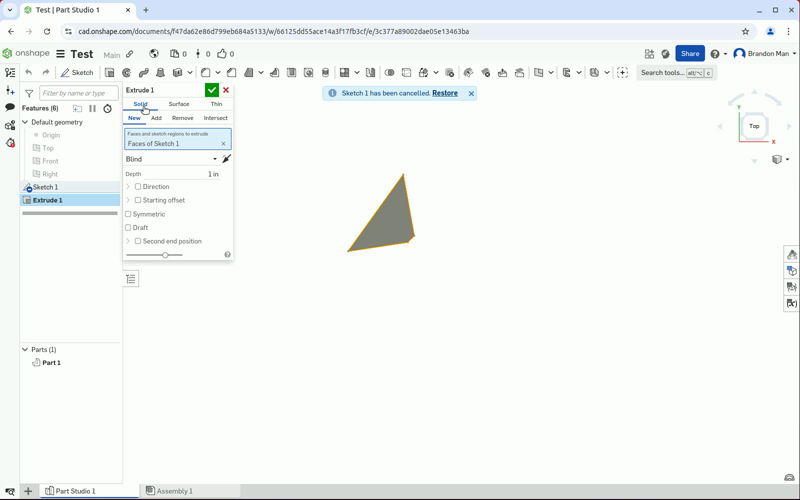
mouse_move(137, 120)
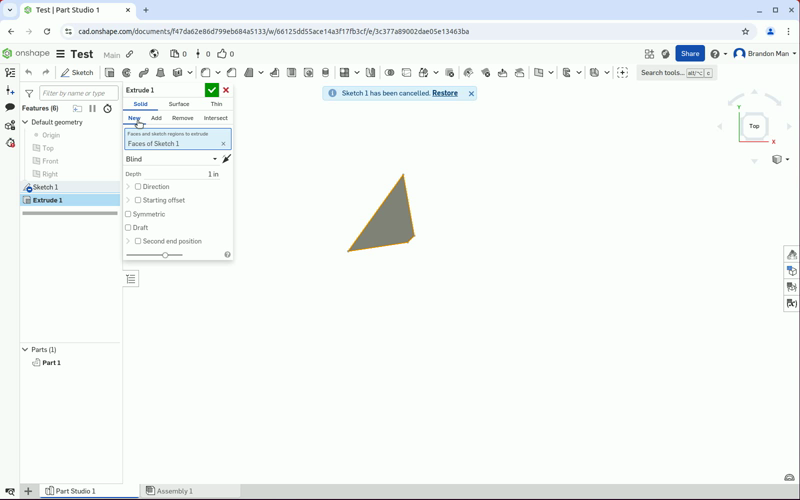
click(137, 120)
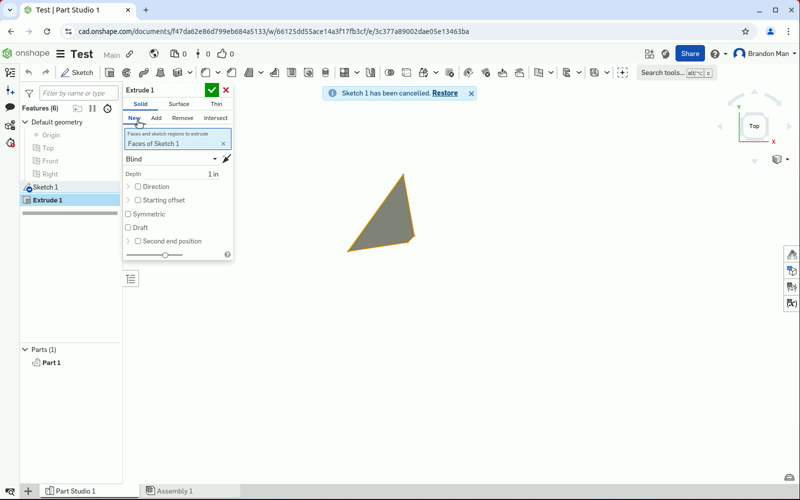
key(tab, 4)
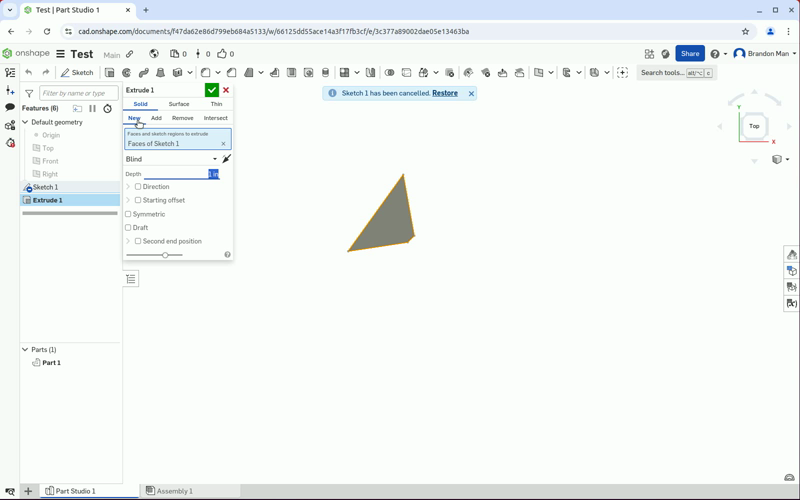
text(-0.241)
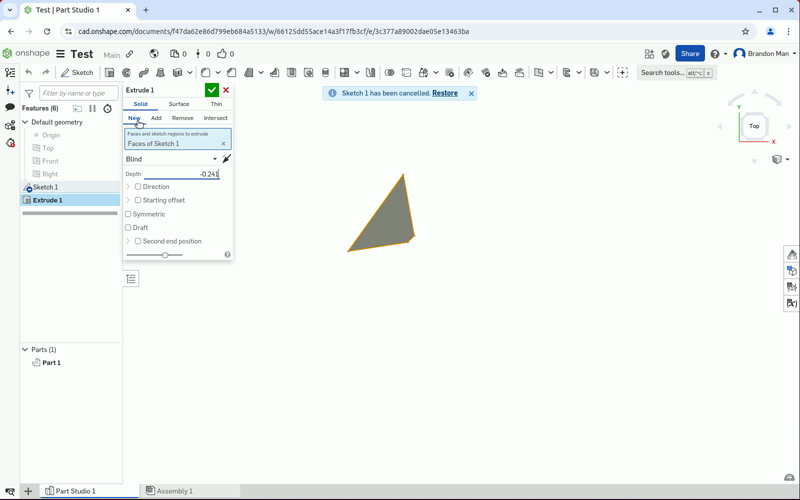
key(enter)
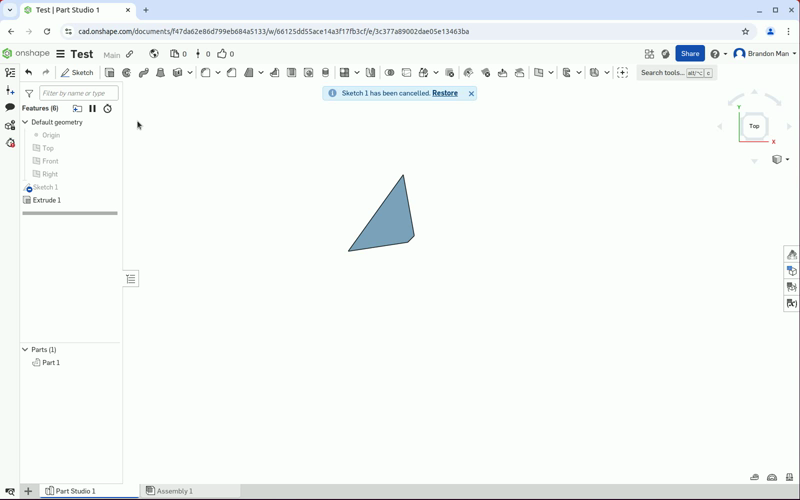
key(shift+h)
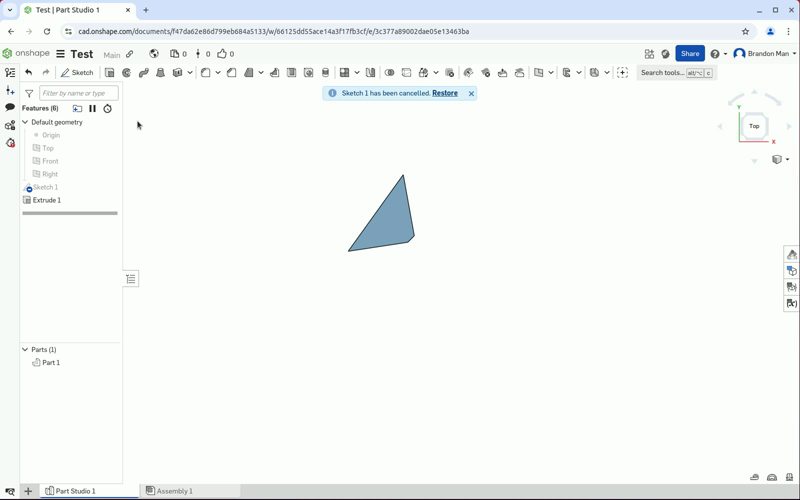
key(shift+h)
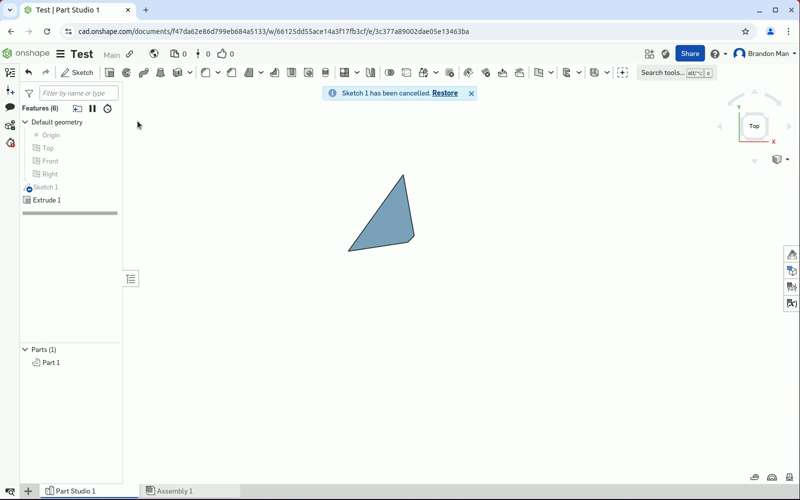
mouse_move(73, 189)
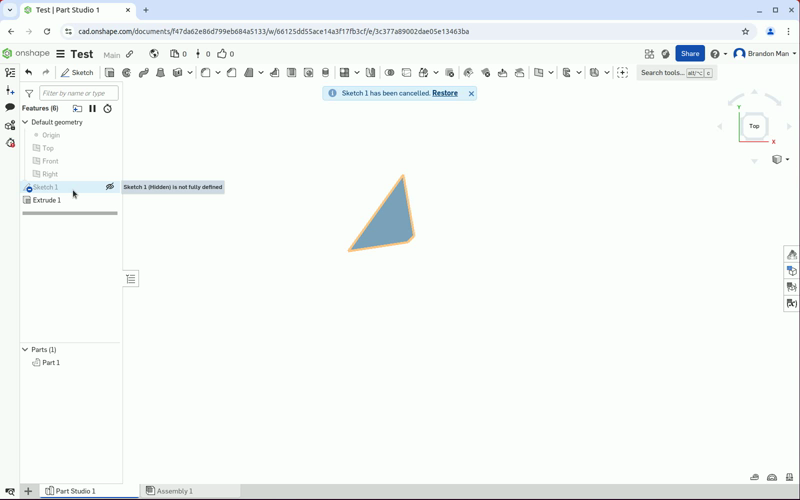
click(73, 189)
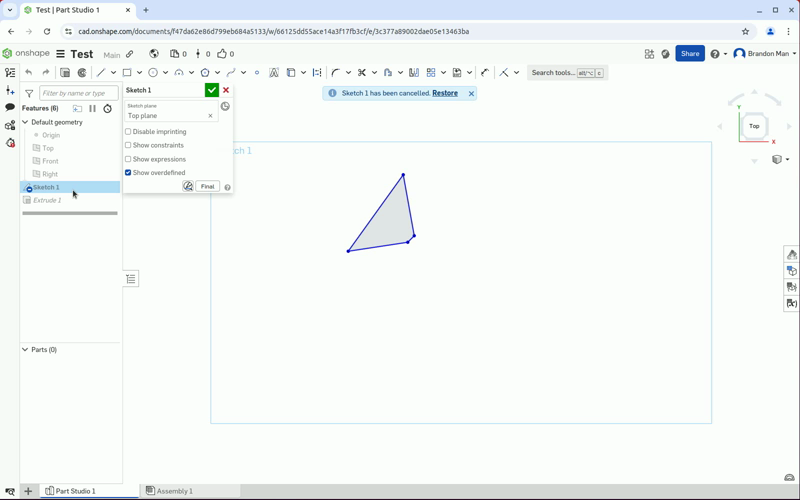
mouse_move(229, 92)
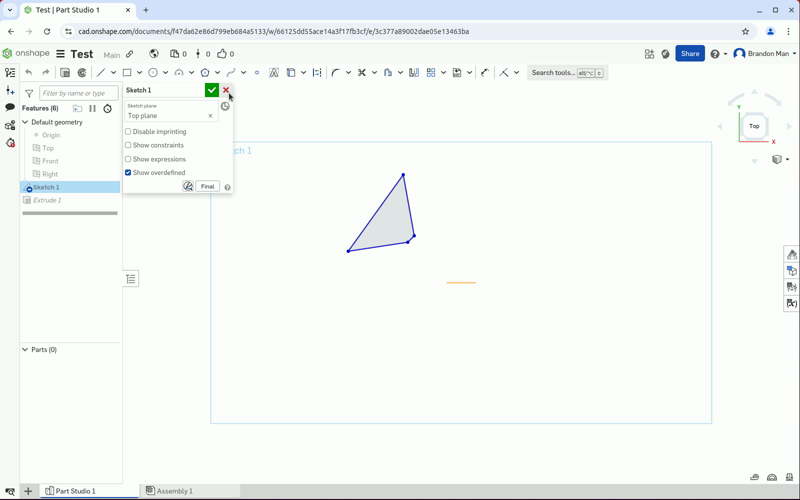
click(229, 92)
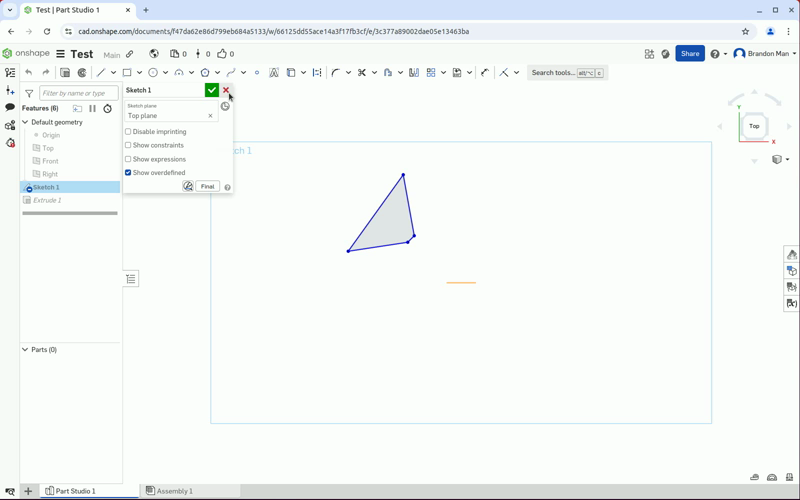
key(shift+s)
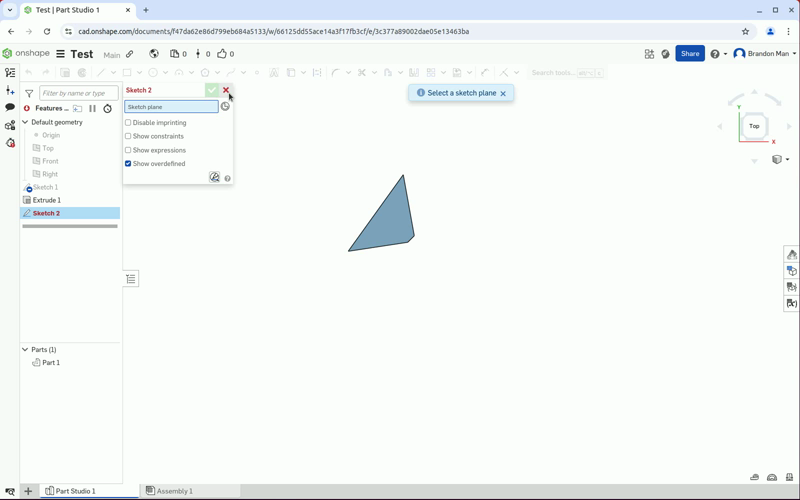
mouse_move(73, 150)
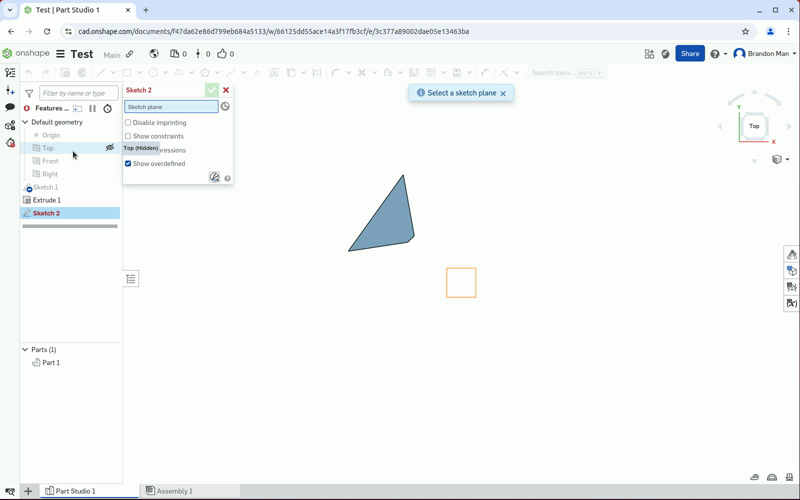
click(73, 150)
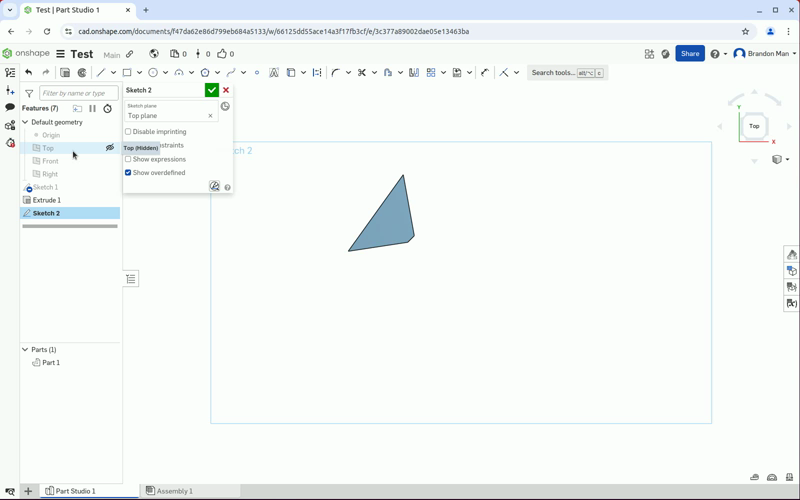
mouse_move(73, 352)
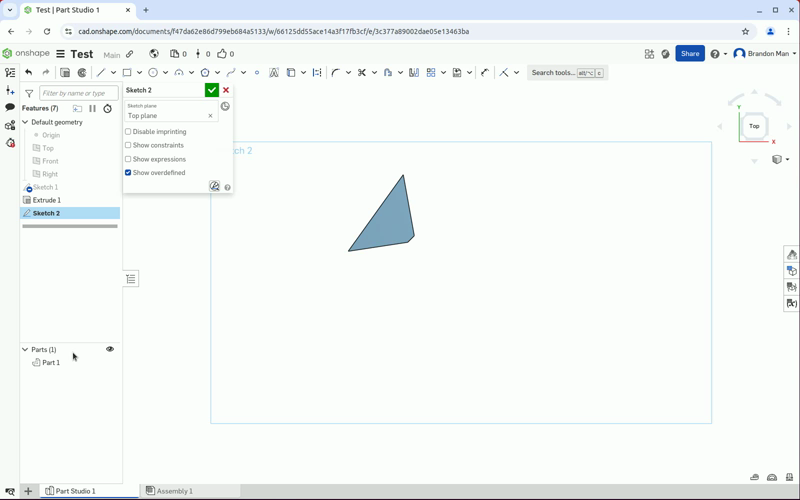
key(y)
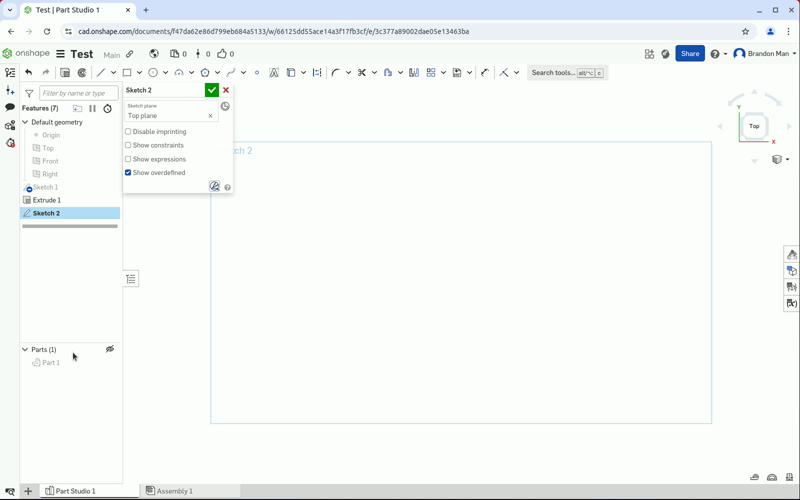
key(l)
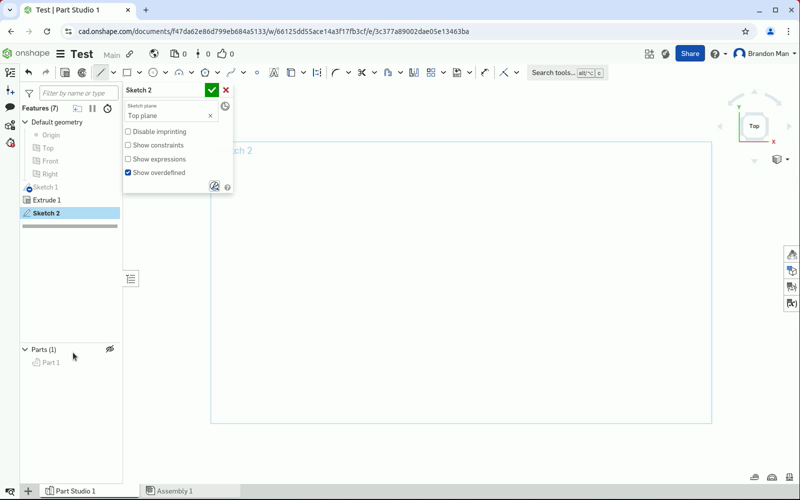
key_down(shift)
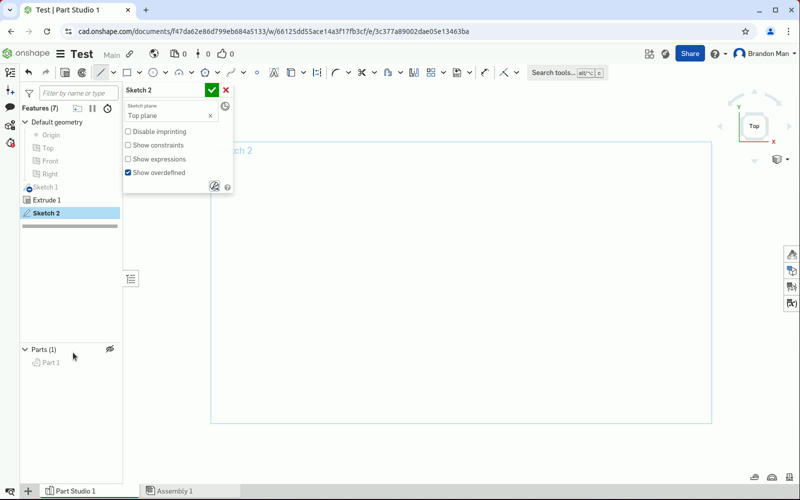
mouse_move(407, 241)
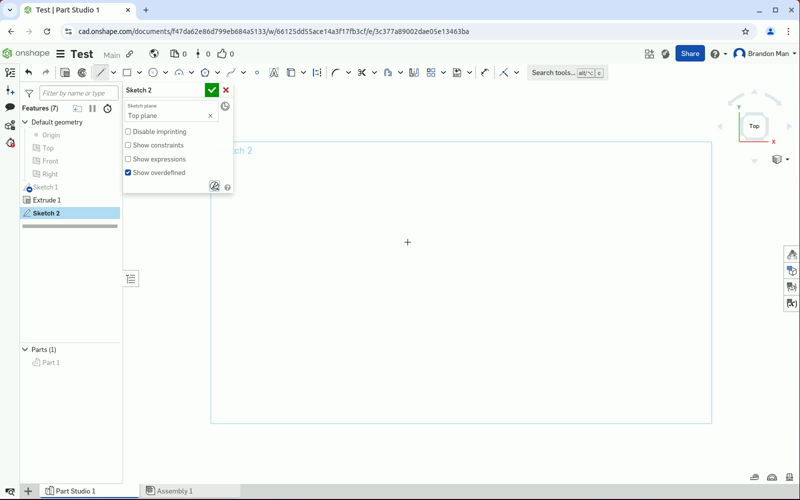
click(407, 241)
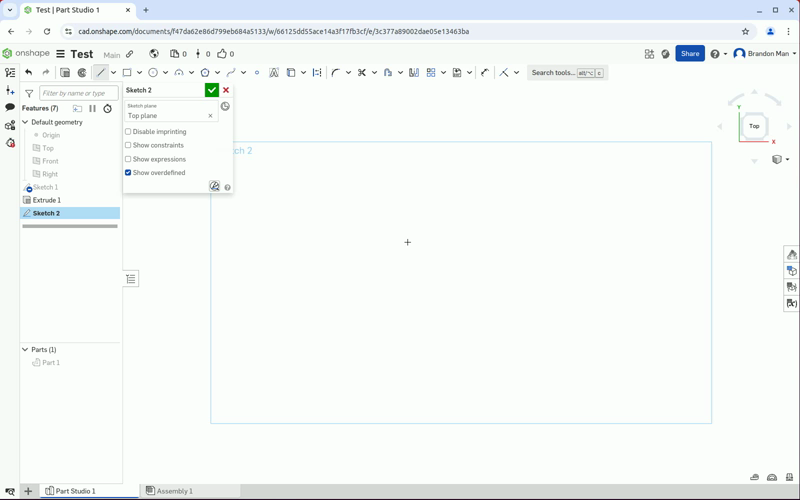
key_up(shift)
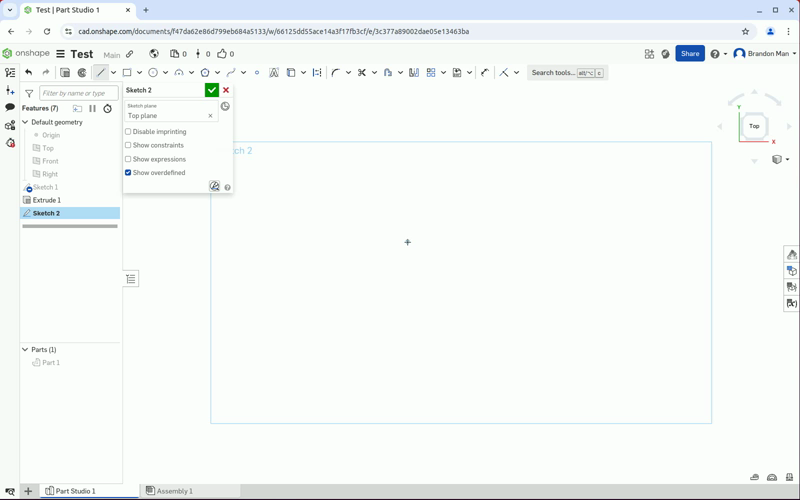
key_down(shift)
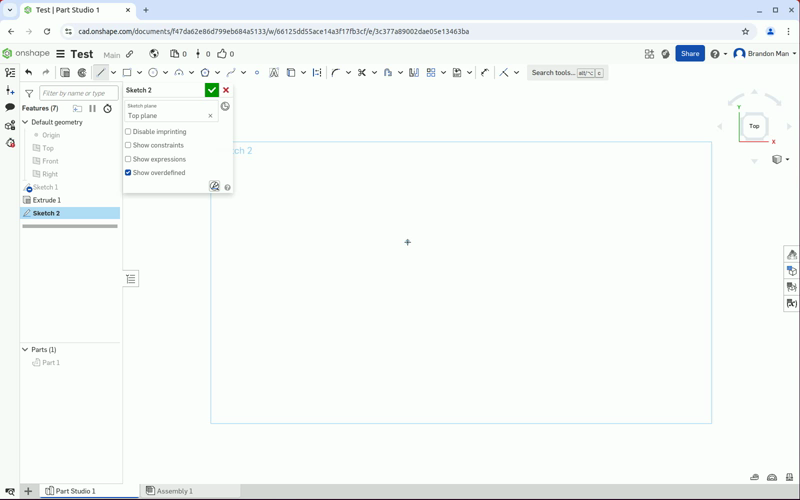
mouse_move(437, 241)
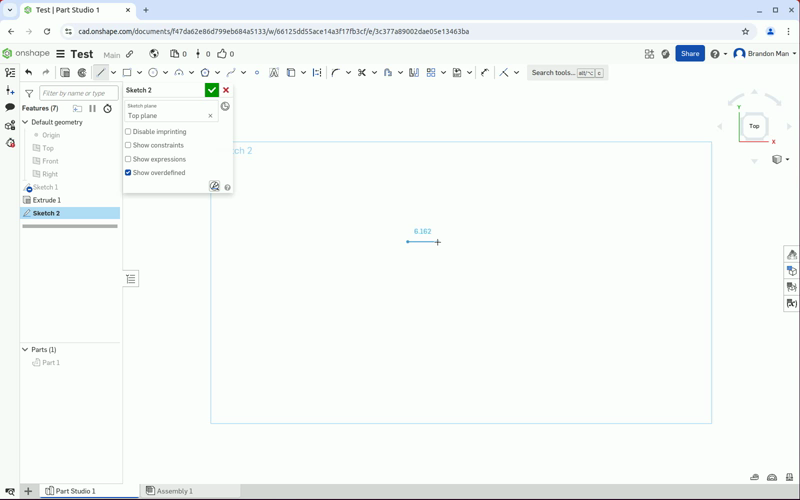
mouse_move(416, 240)
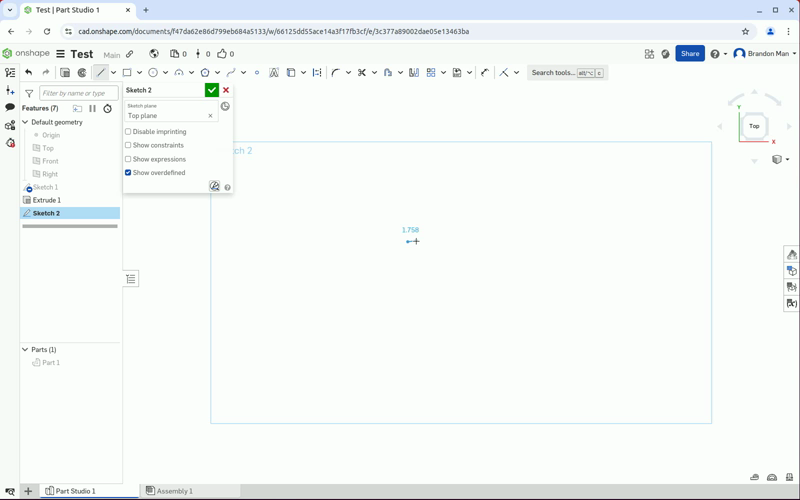
click(416, 240)
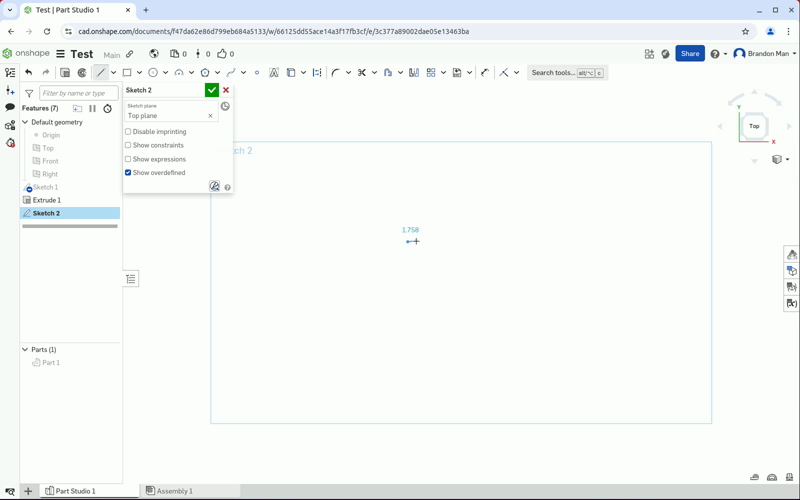
key_up(shift)
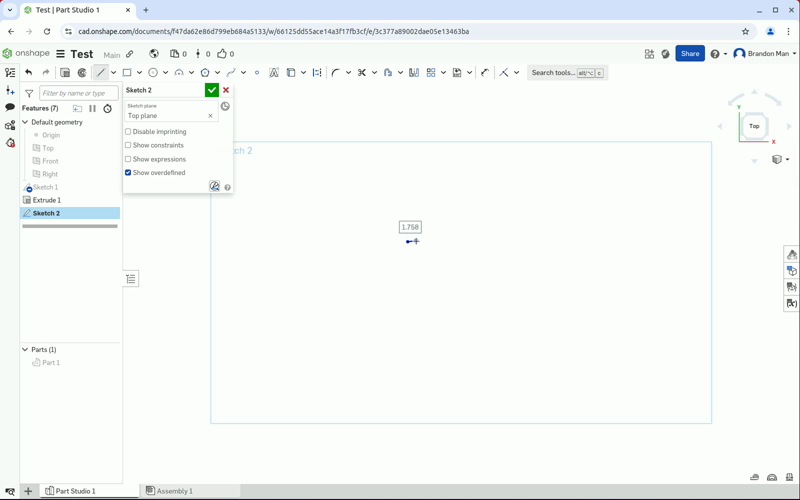
key_down(shift)
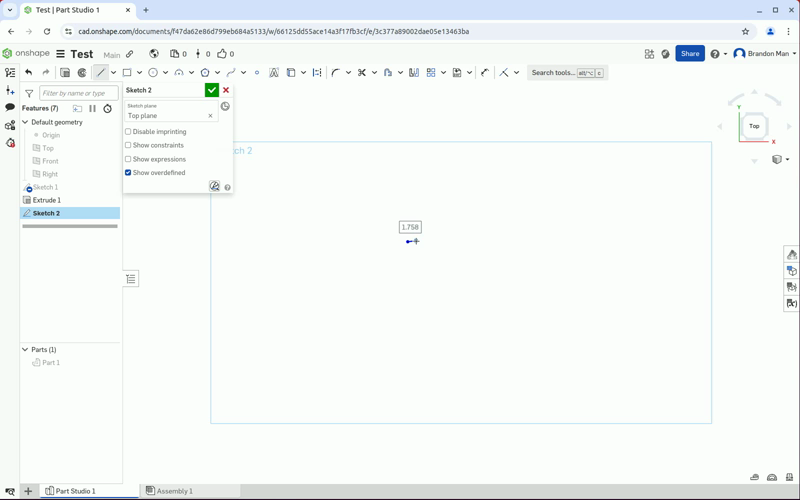
mouse_move(446, 240)
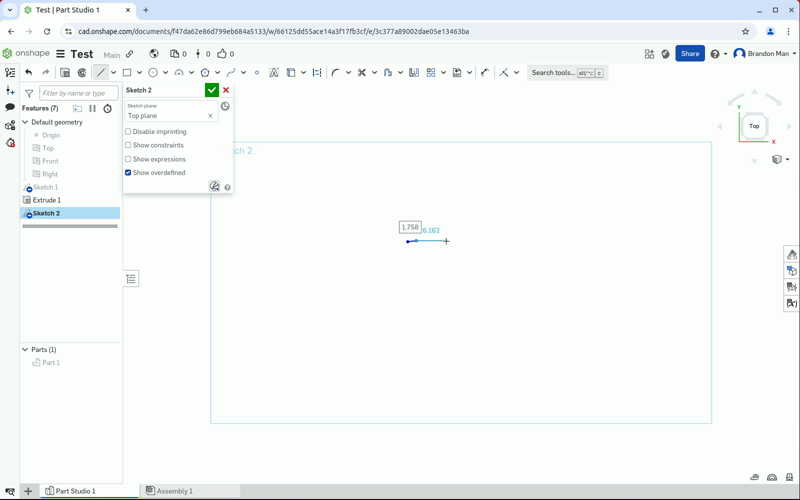
mouse_move(414, 234)
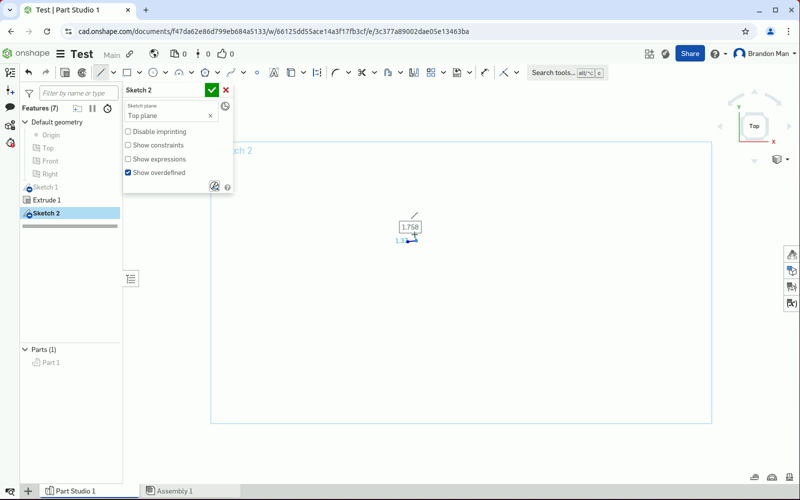
scroll(6)
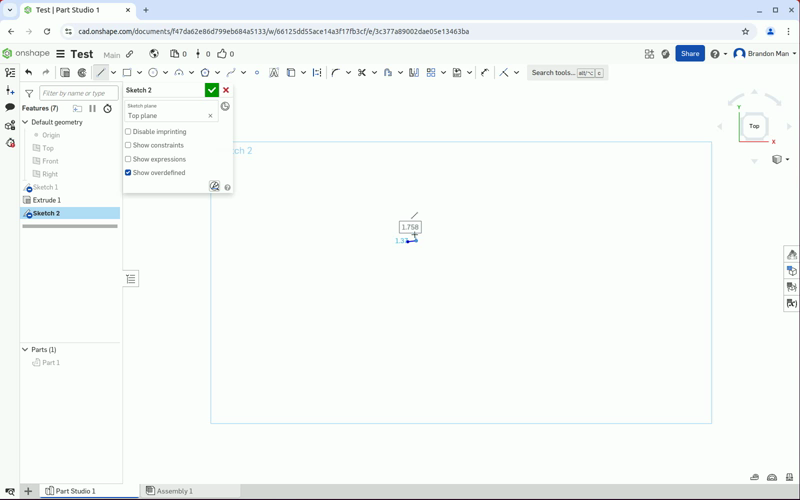
scroll(6)
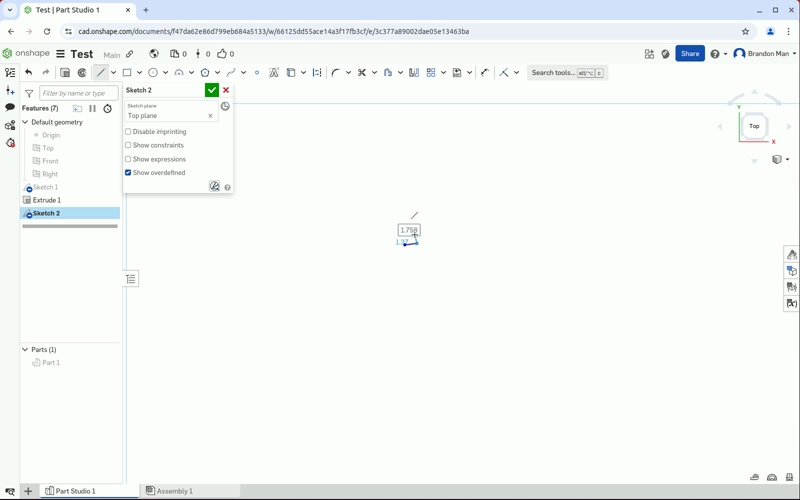
scroll(6)
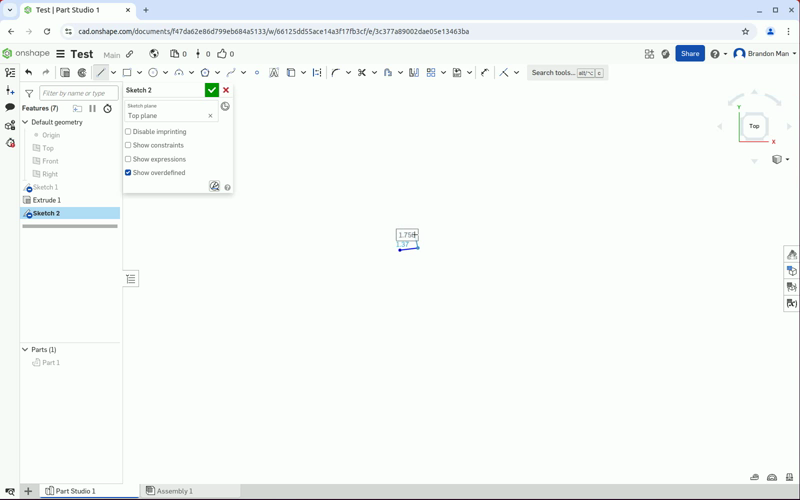
scroll(6)
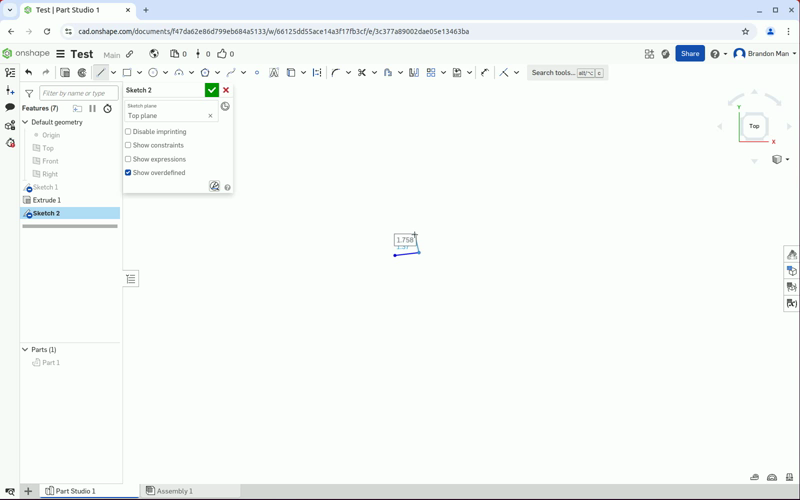
scroll(6)
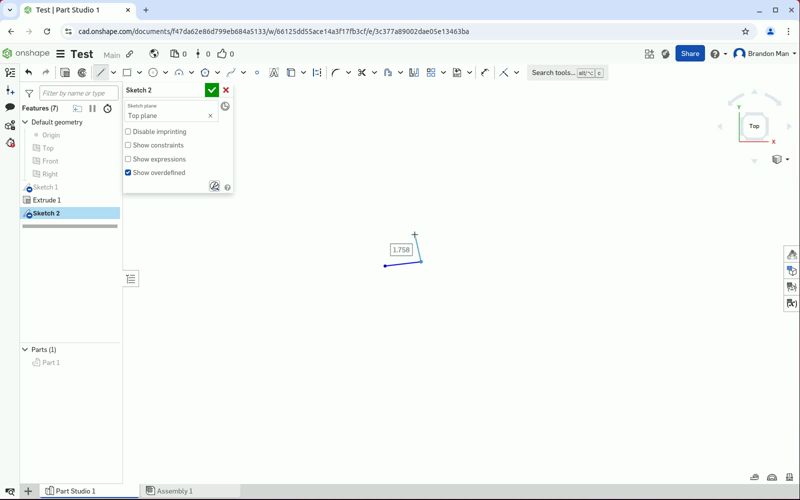
scroll(6)
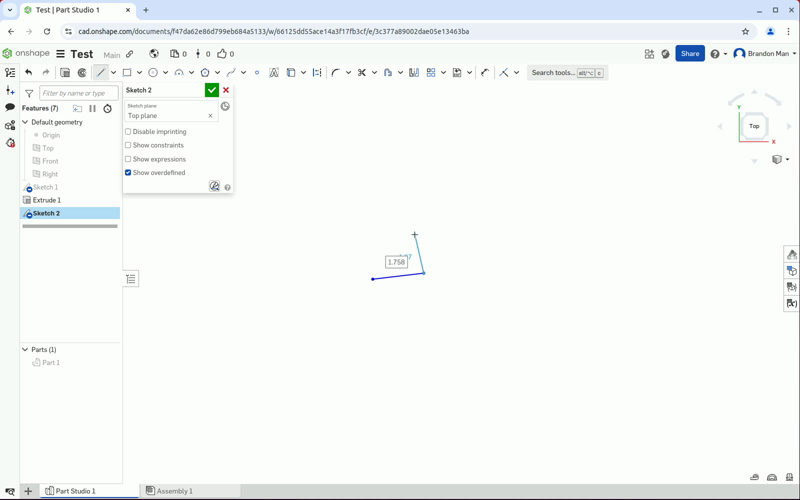
scroll(6)
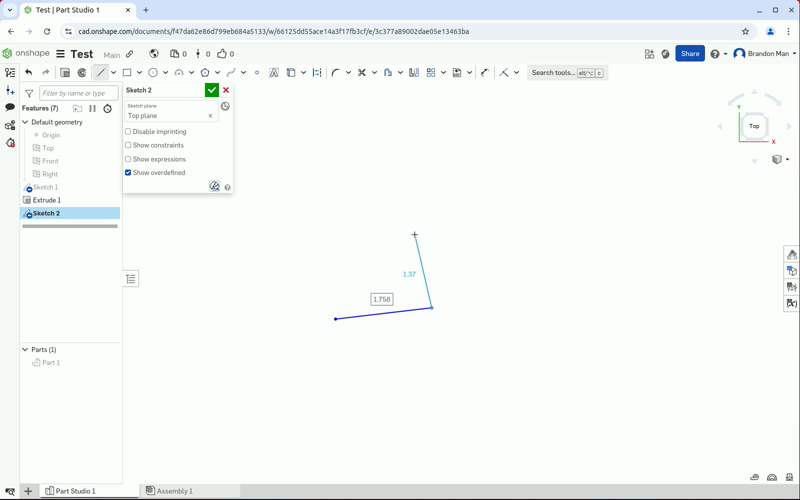
click(414, 234)
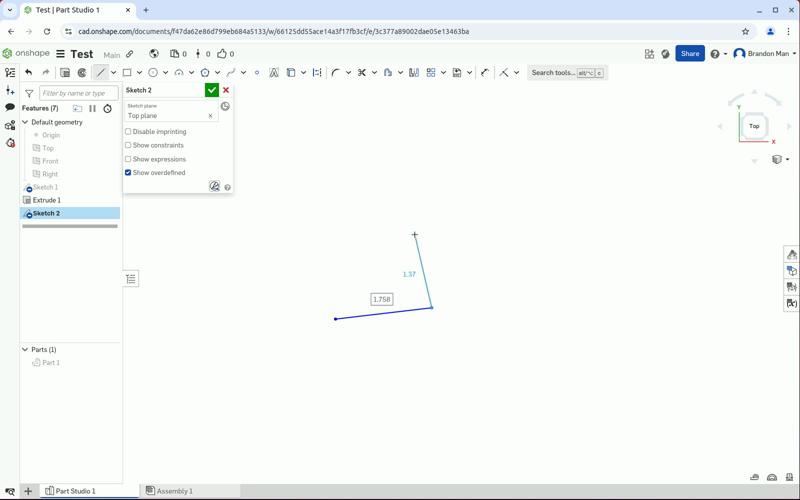
scroll(-6)
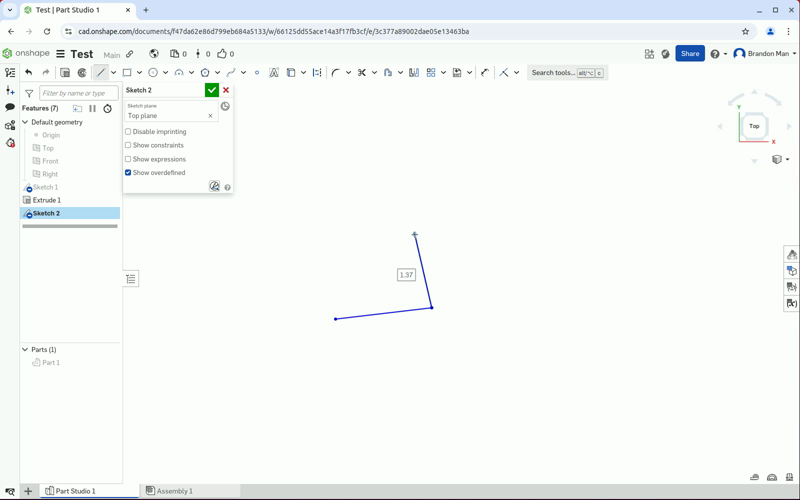
scroll(-6)
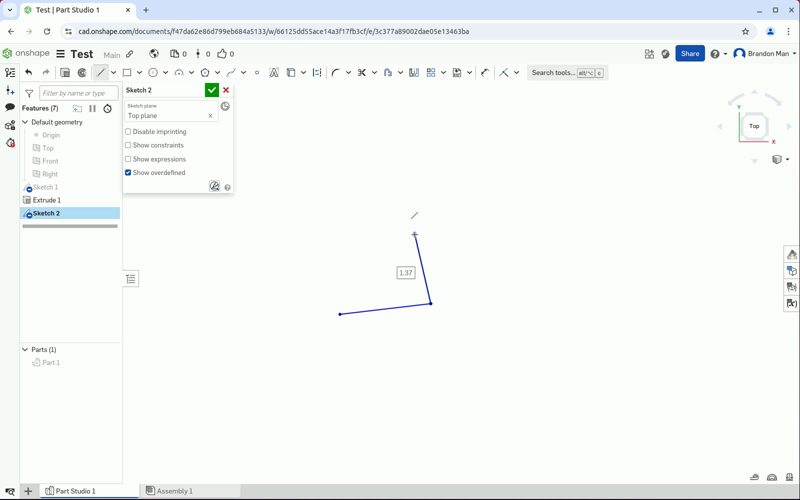
scroll(-6)
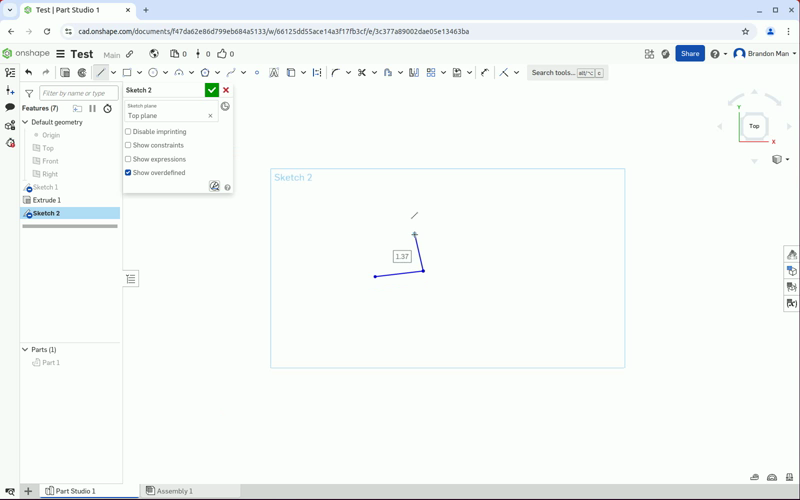
scroll(-6)
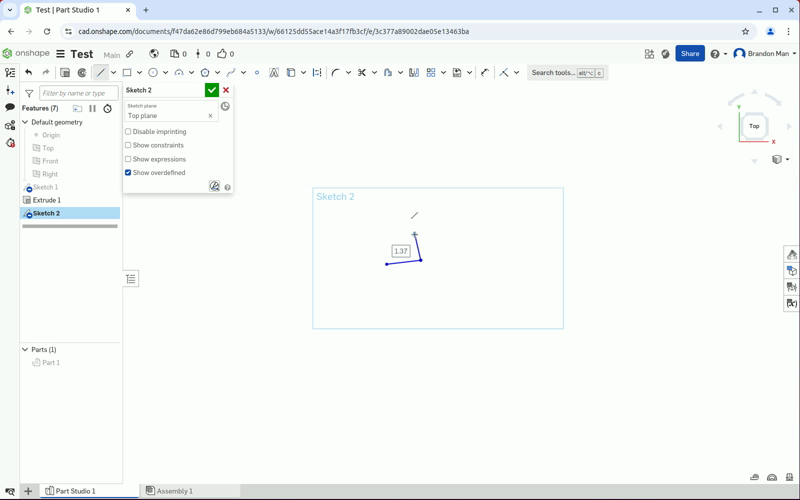
scroll(-6)
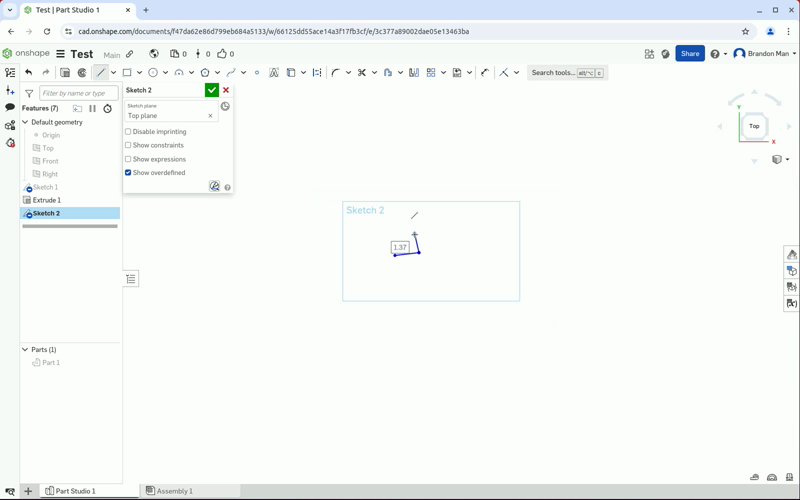
scroll(-6)
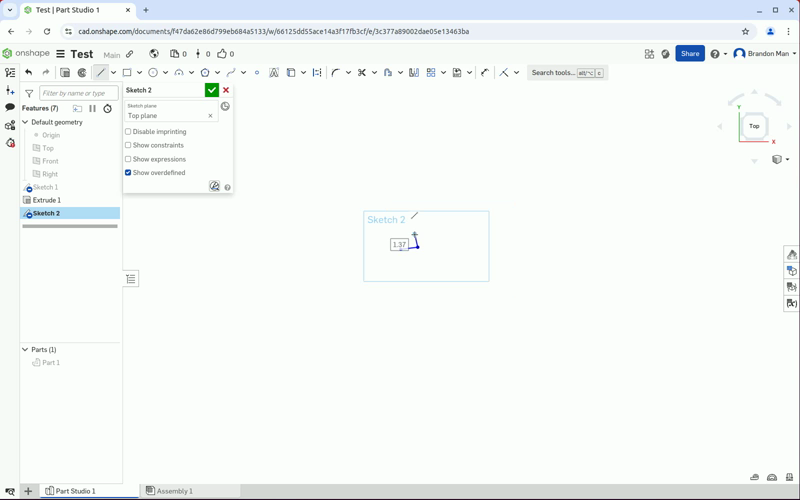
scroll(-6)
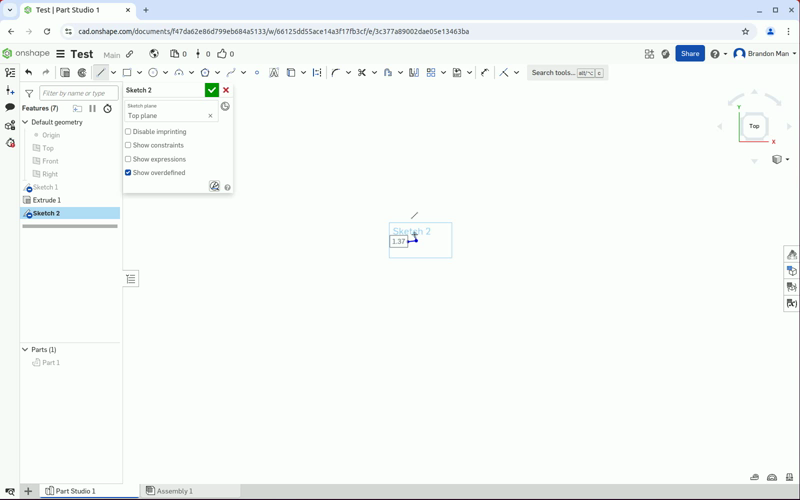
key_up(shift)
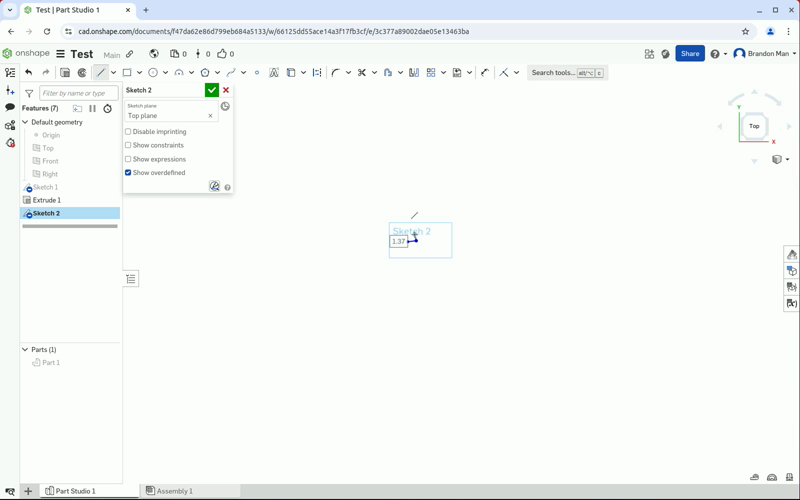
mouse_move(444, 234)
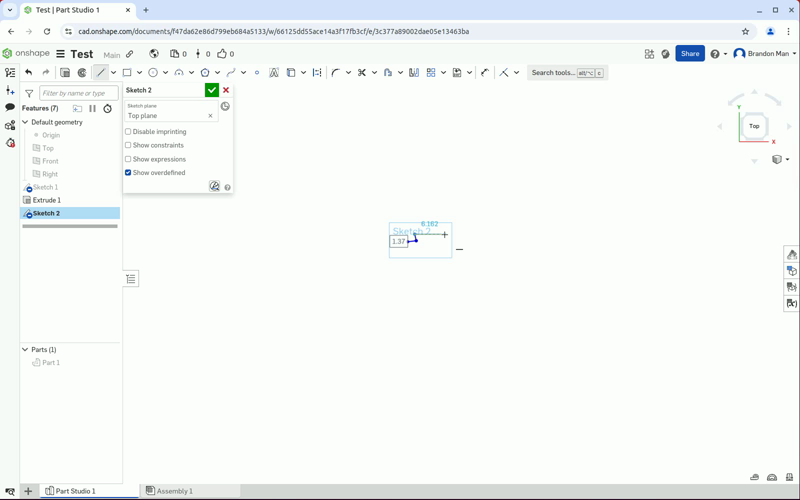
key_down(shift)
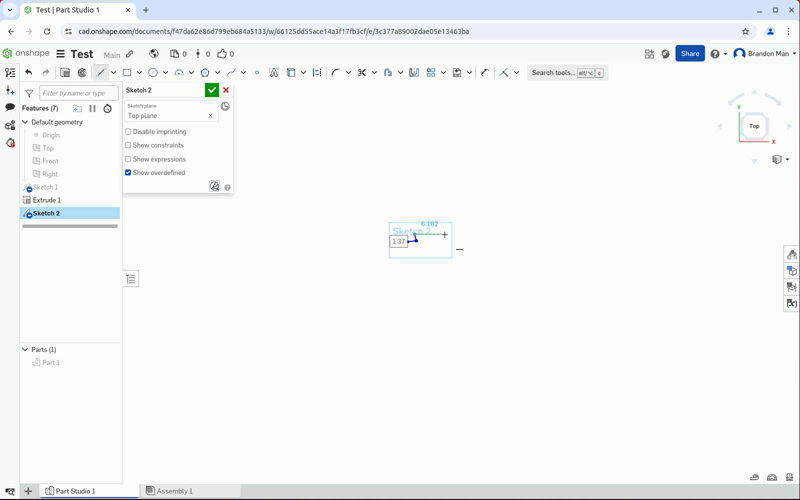
mouse_move(407, 241)
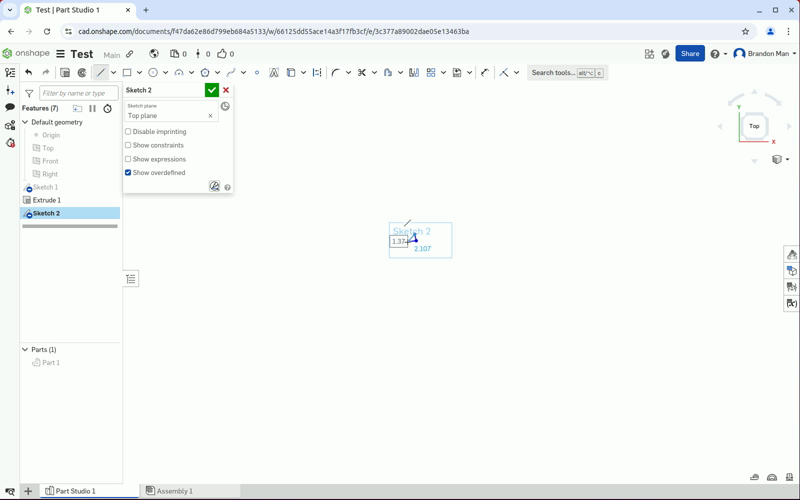
key_up(shift)
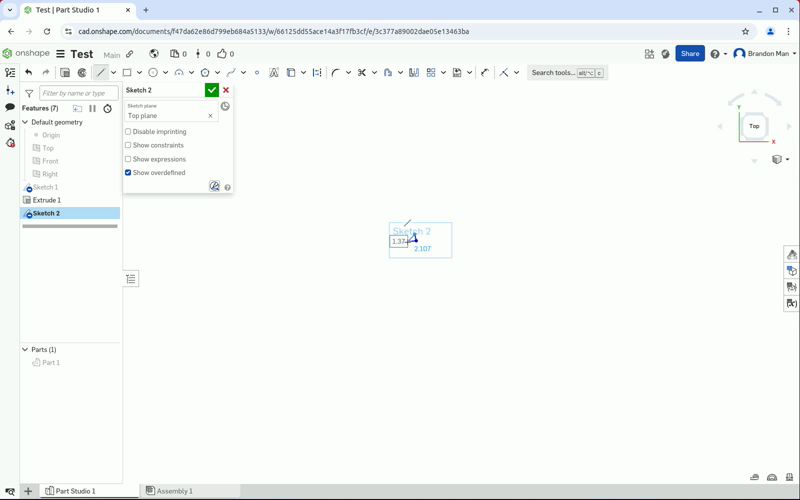
click(407, 241)
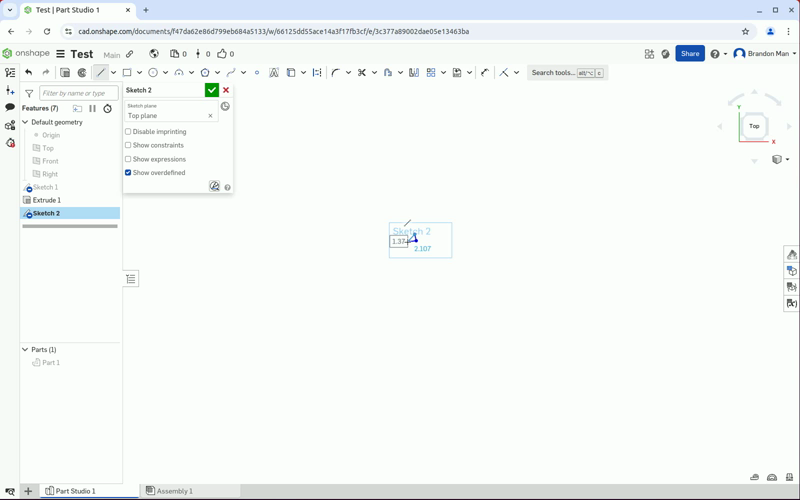
key(esc)
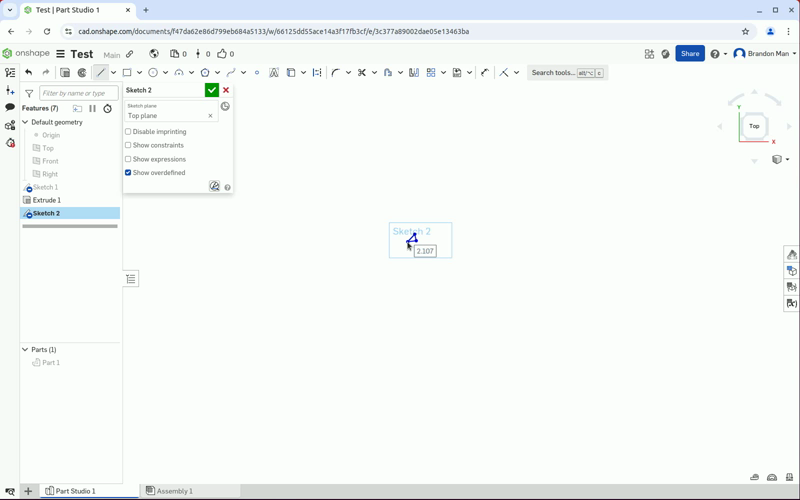
mouse_move(413, 238)
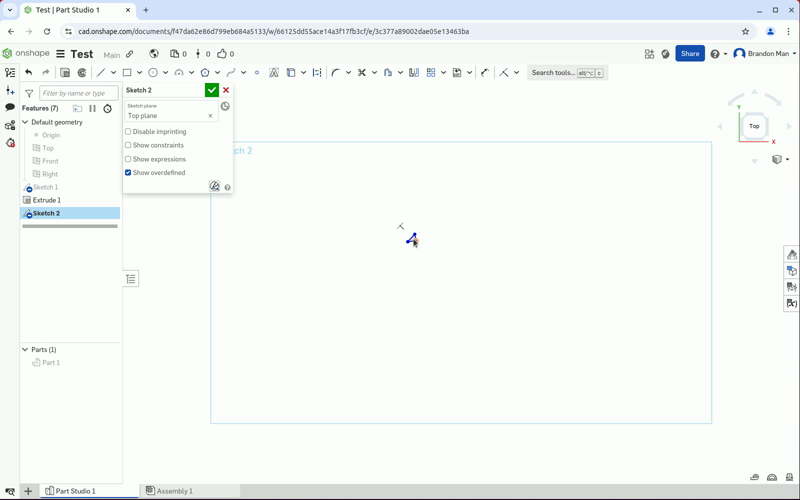
scroll(6)
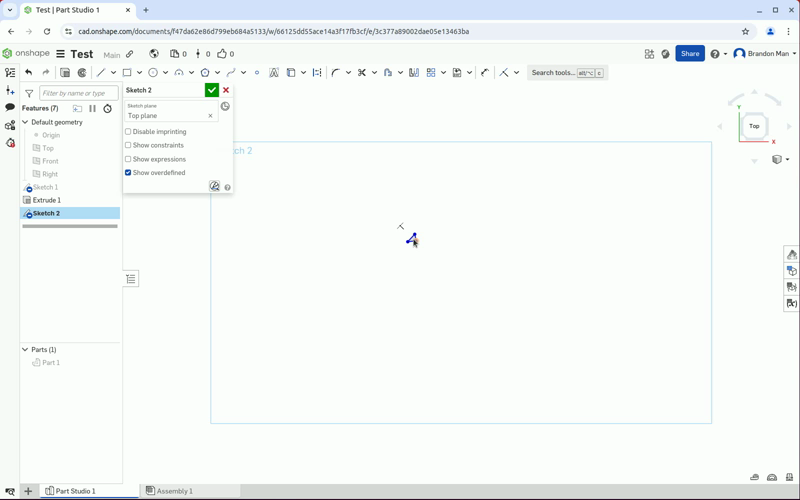
scroll(6)
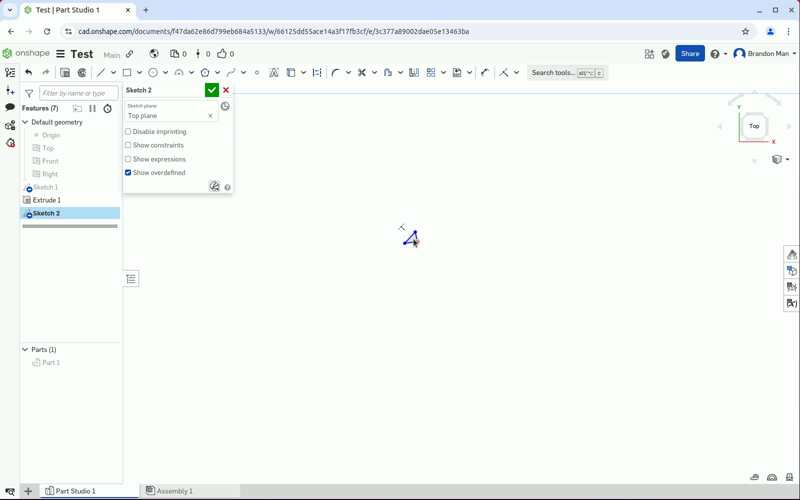
scroll(6)
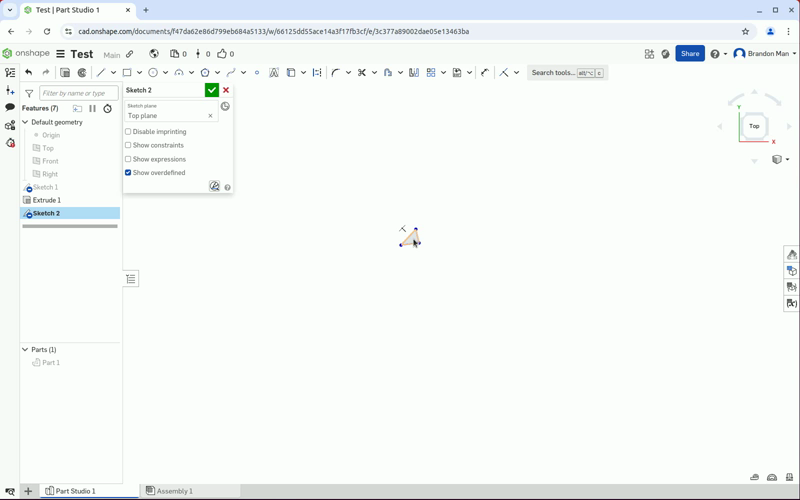
scroll(6)
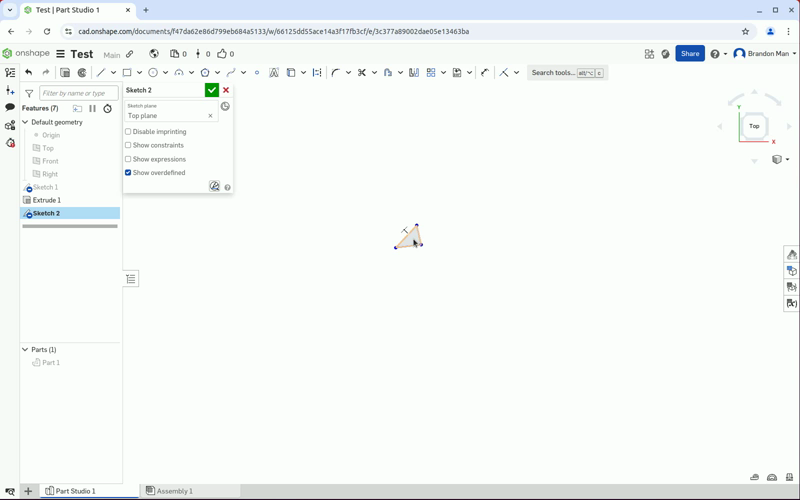
scroll(6)
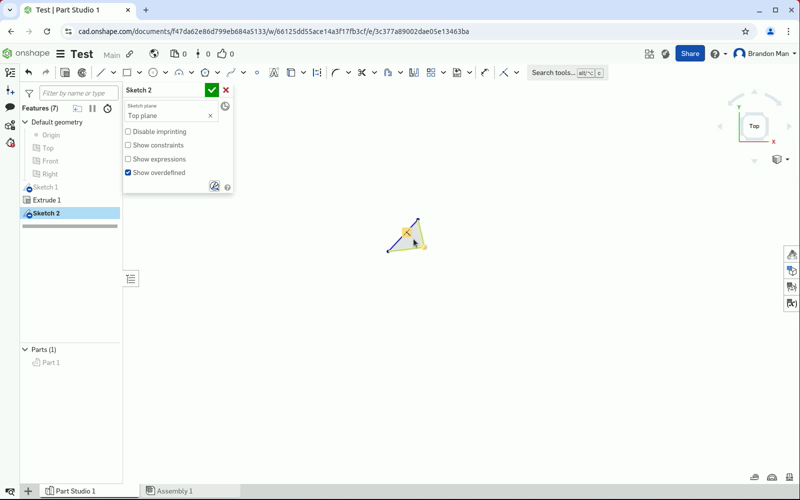
scroll(6)
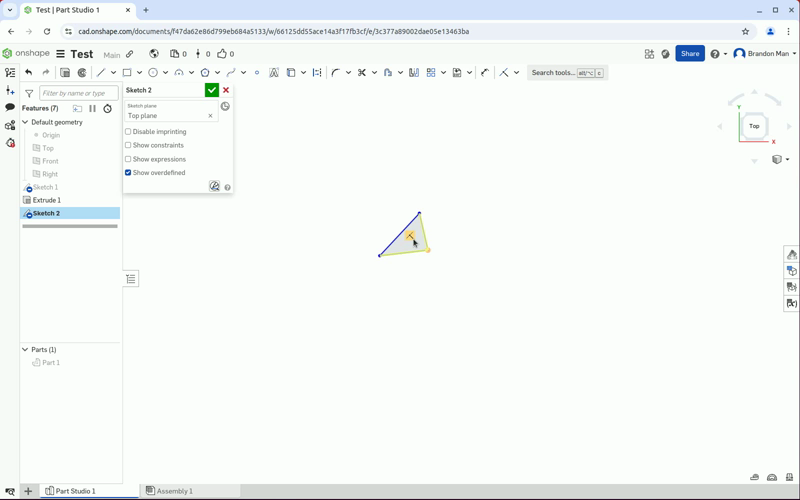
scroll(6)
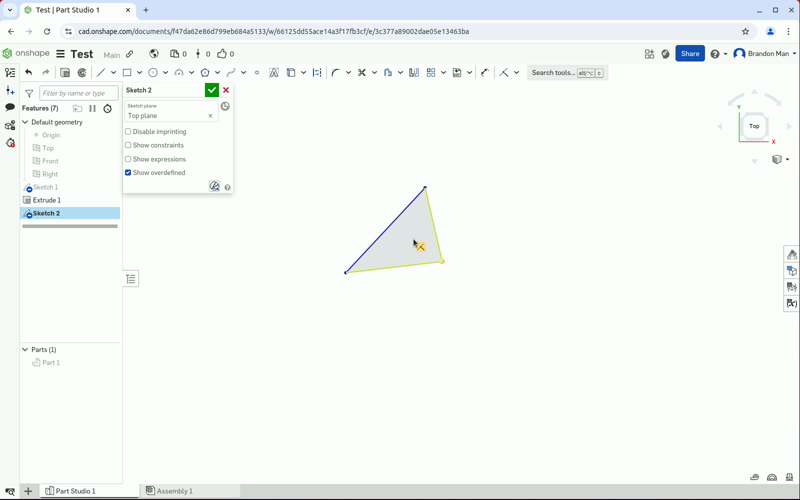
click(413, 238)
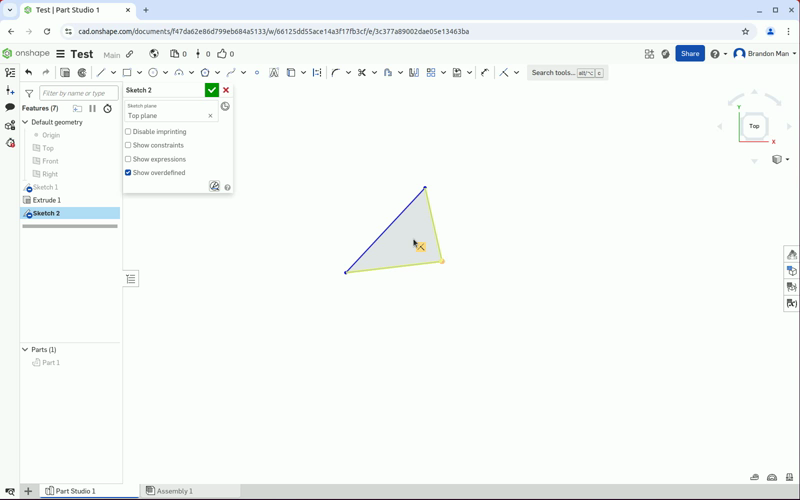
scroll(-6)
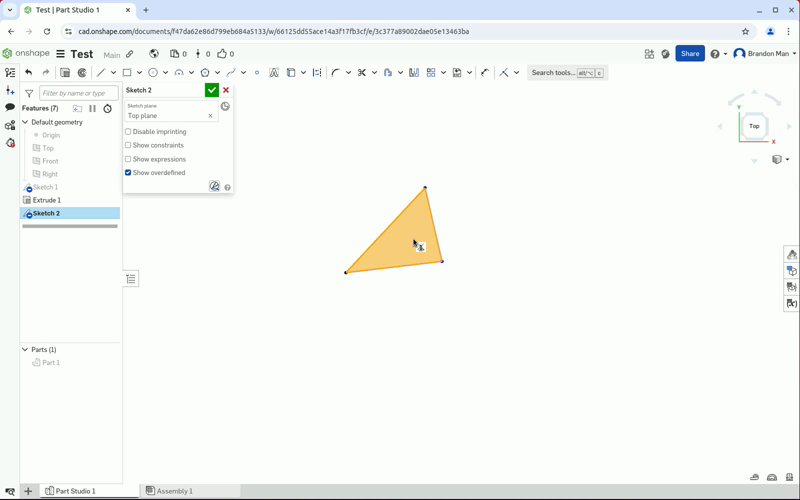
scroll(-6)
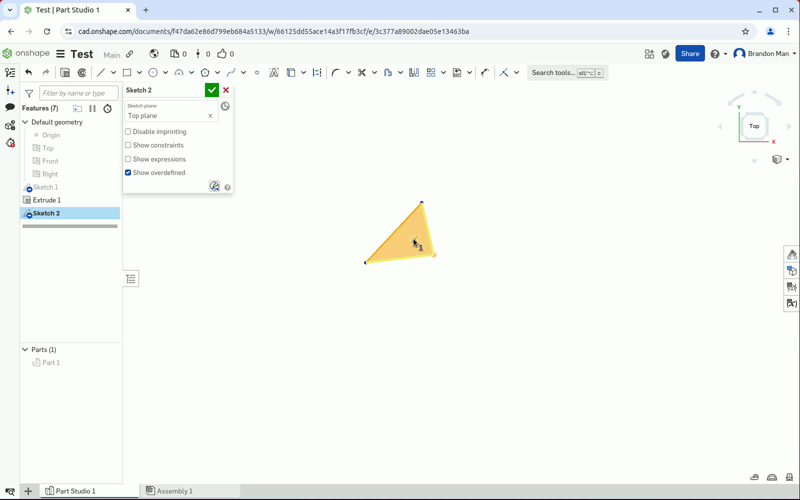
scroll(-6)
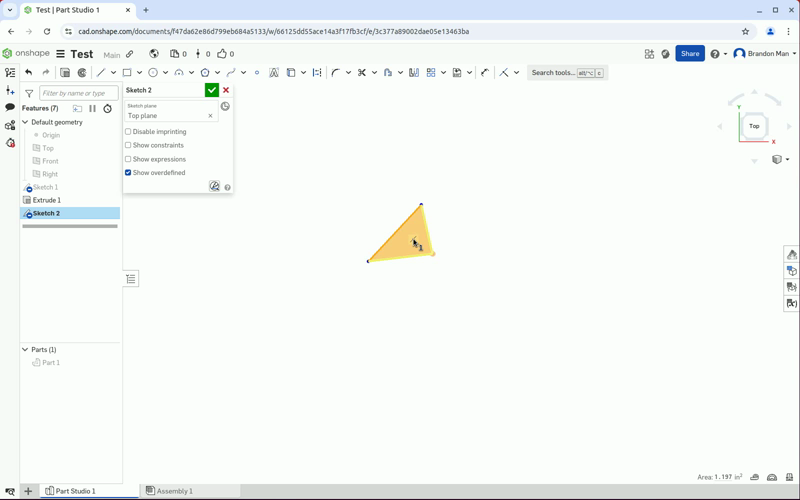
scroll(-6)
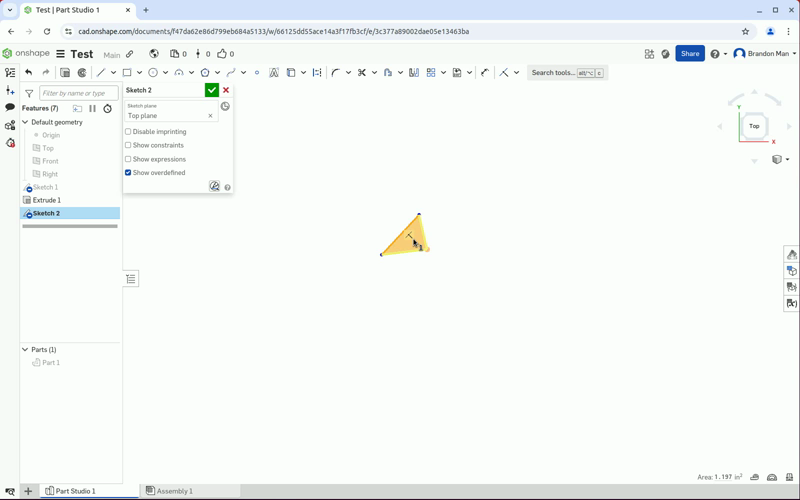
scroll(-6)
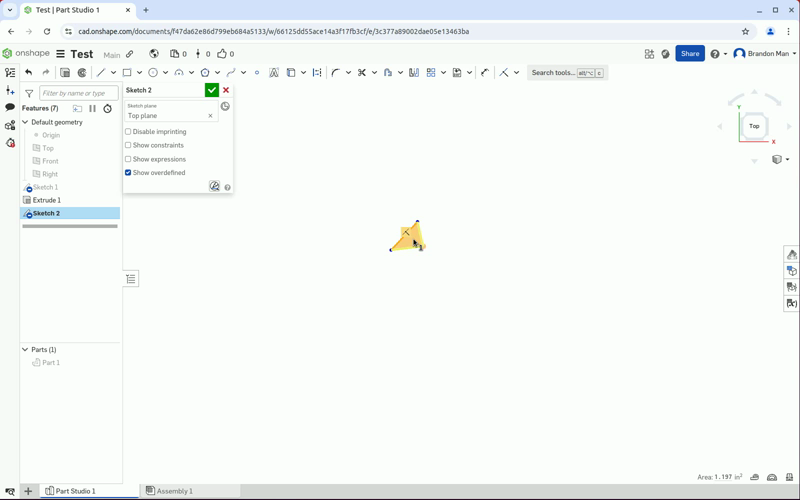
scroll(-6)
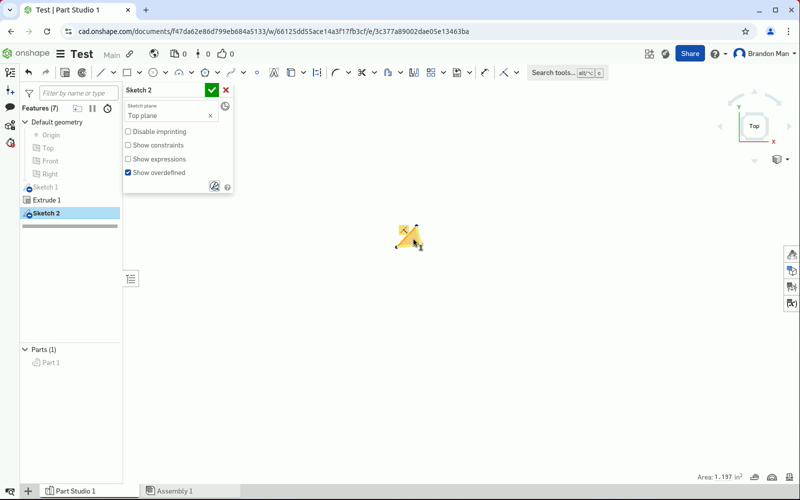
scroll(-6)
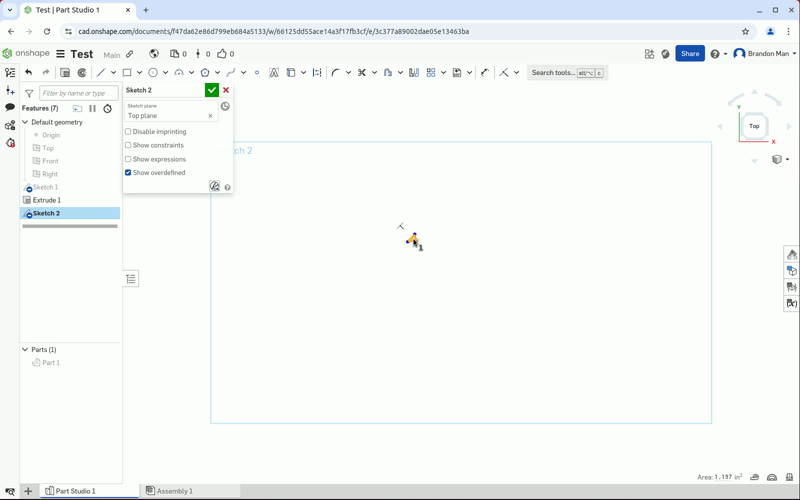
mouse_move(73, 352)
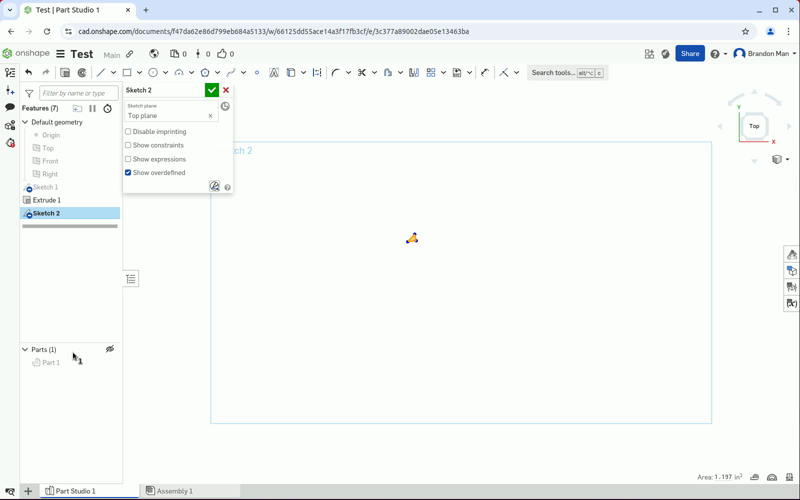
key(shift+y)
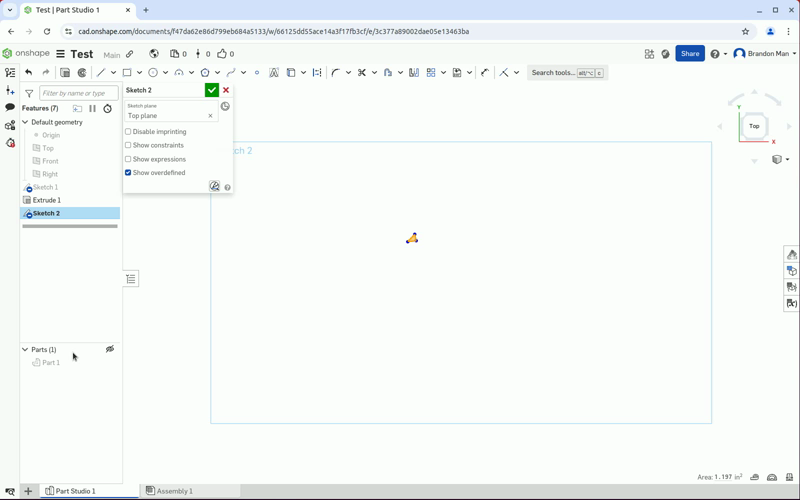
key(shift+e)
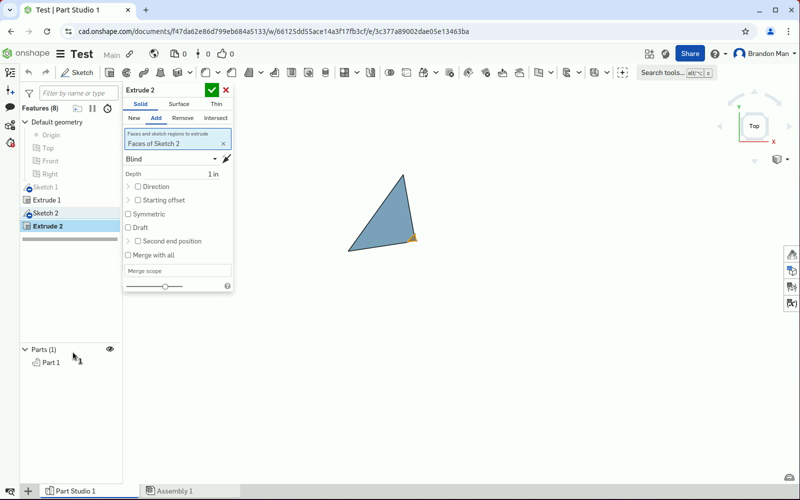
mouse_move(143, 106)
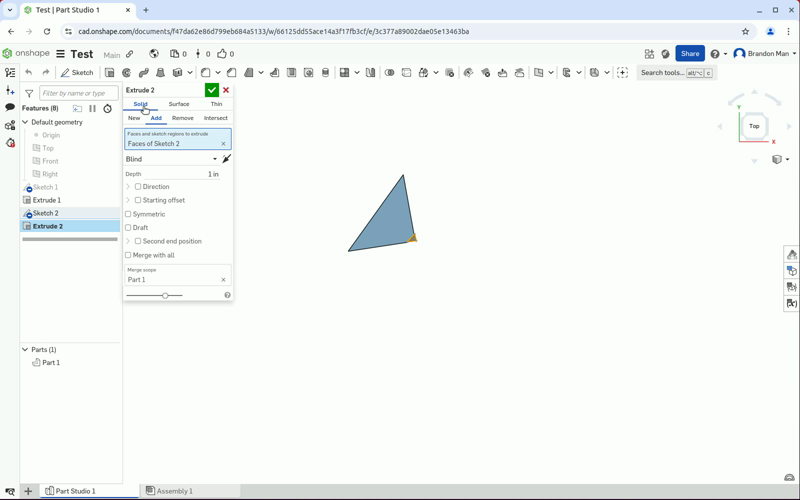
click(143, 106)
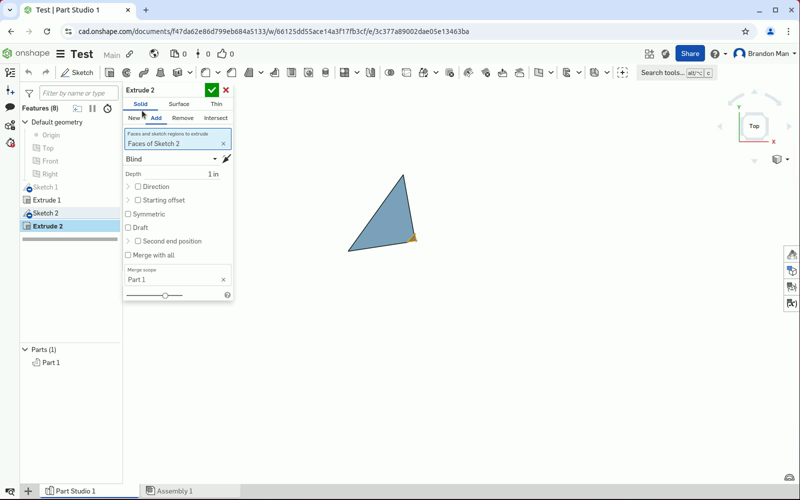
mouse_move(137, 120)
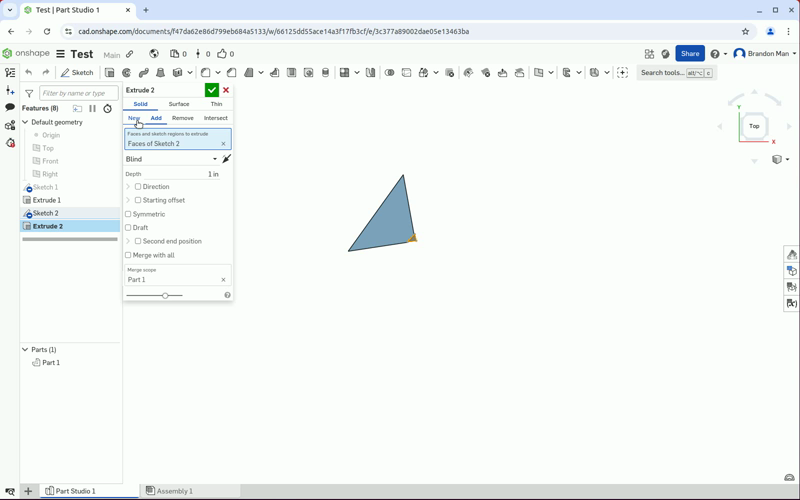
click(137, 120)
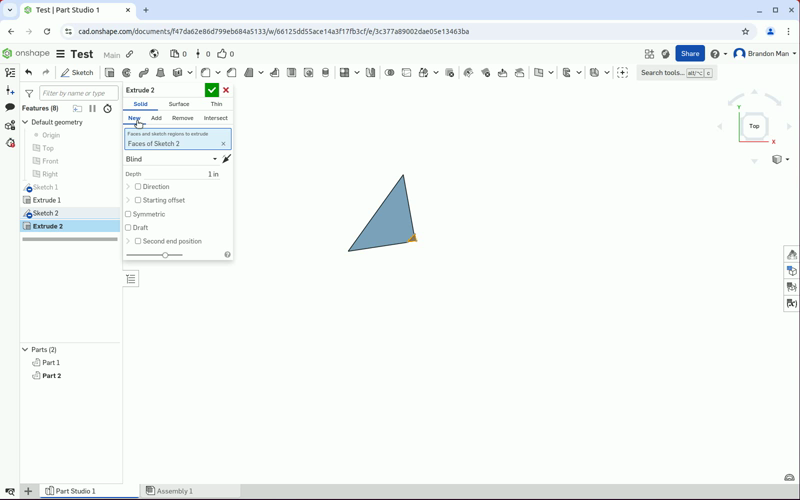
key(tab, 4)
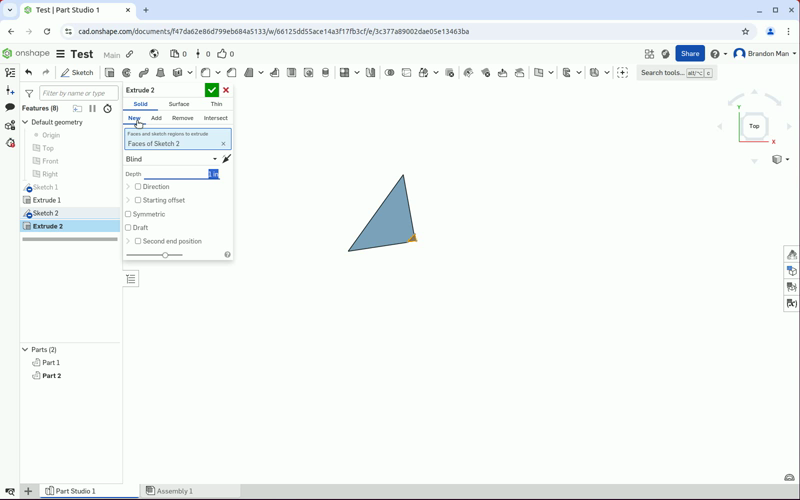
text(-0.241)
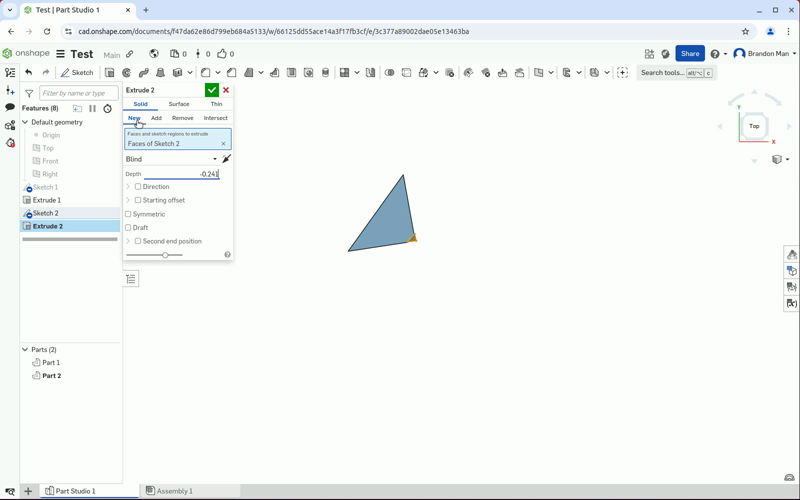
key(enter)
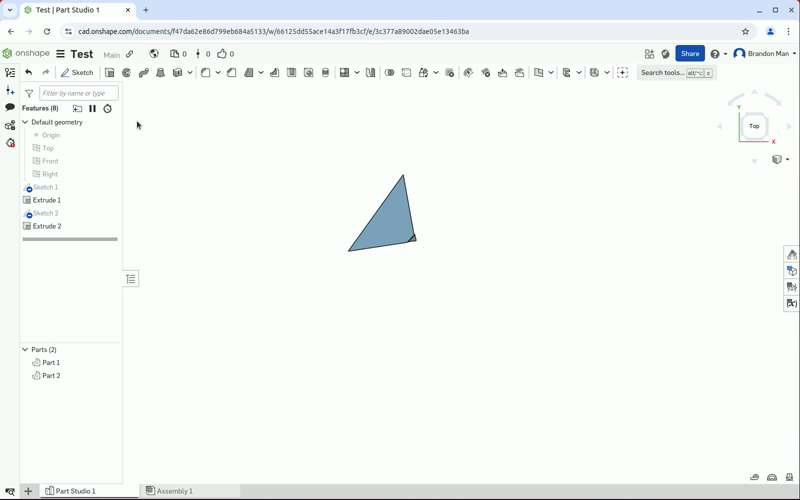
key(shift+h)
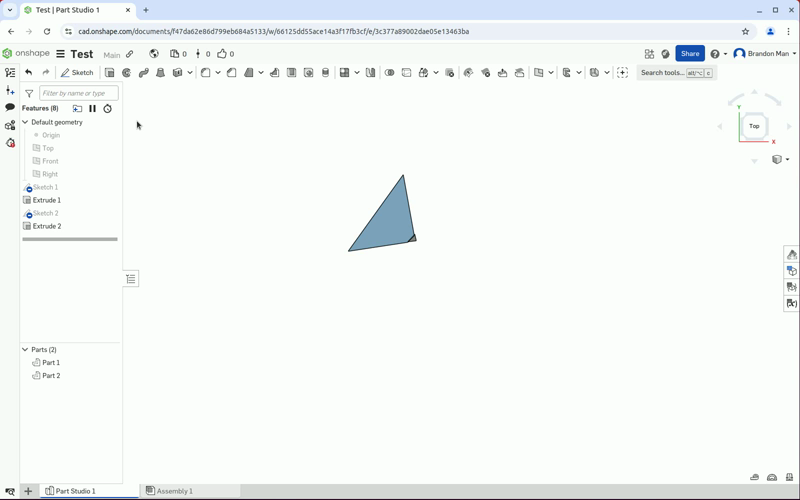
key(shift+h)
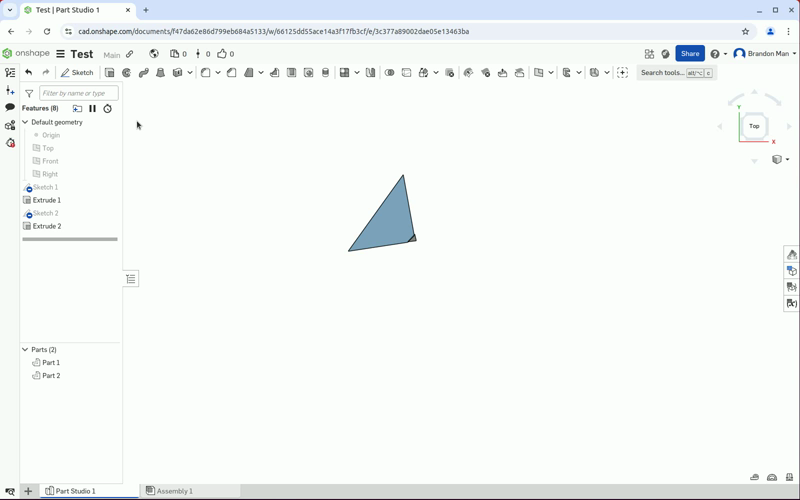
mouse_move(73, 189)
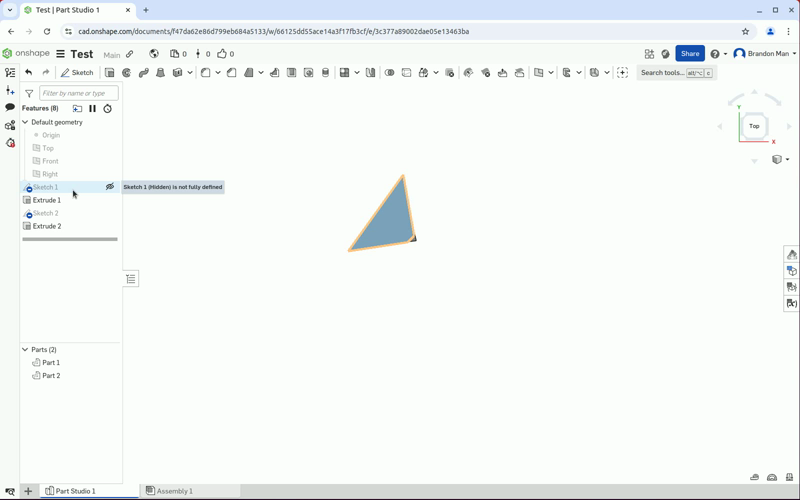
click(73, 189)
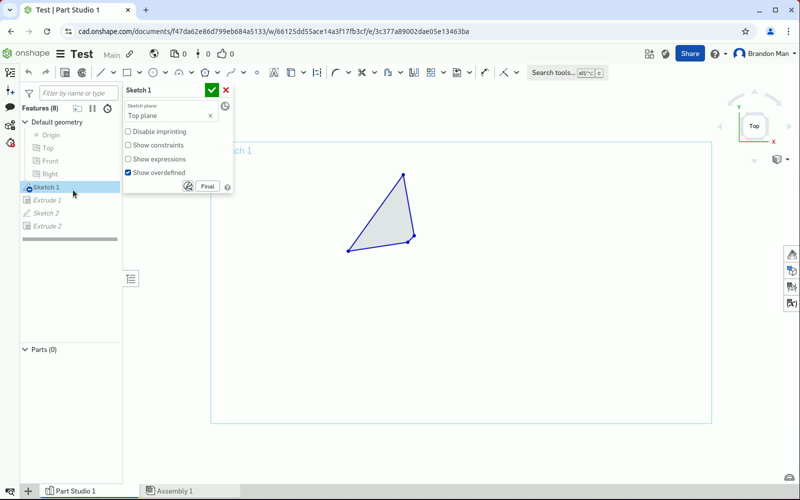
mouse_move(229, 92)
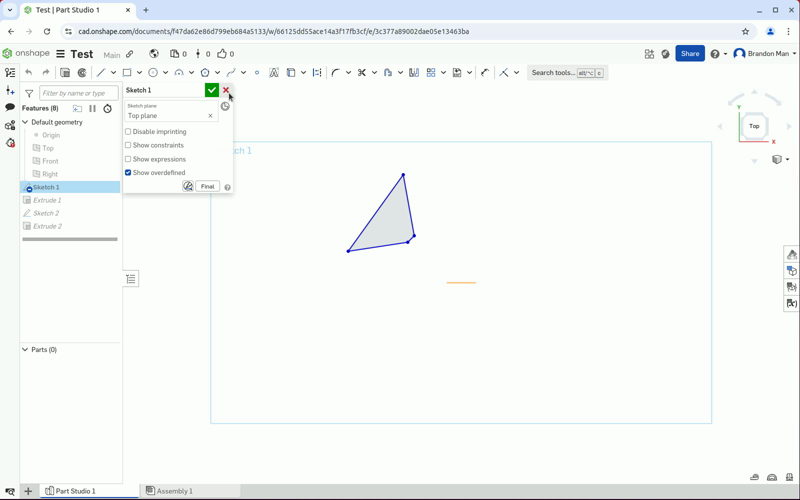
click(229, 92)
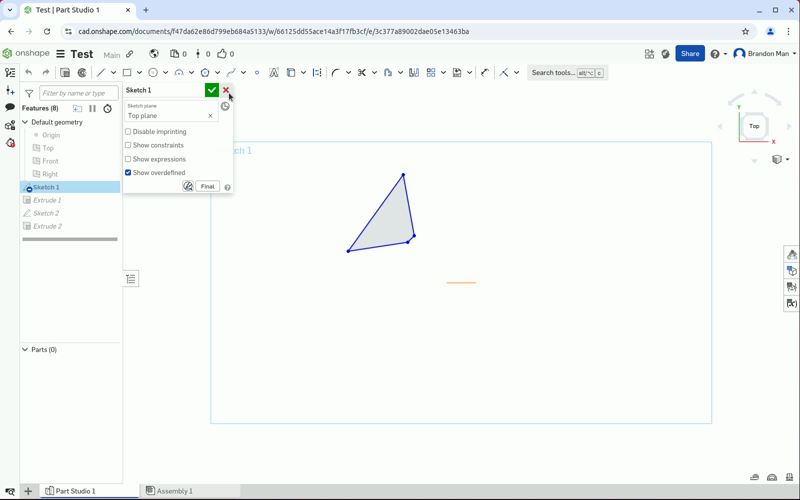
key(shift+s)
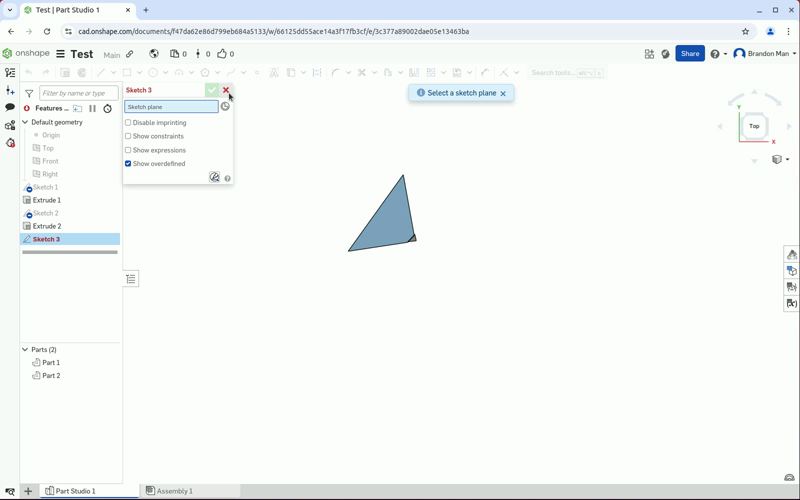
mouse_move(73, 150)
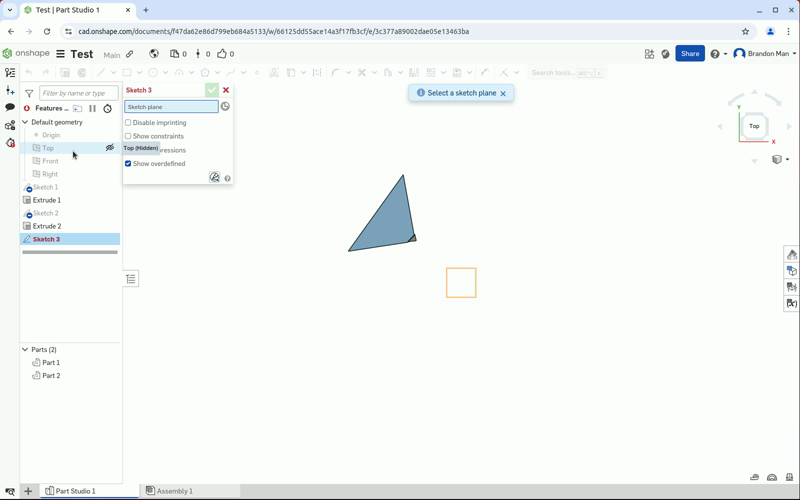
click(73, 150)
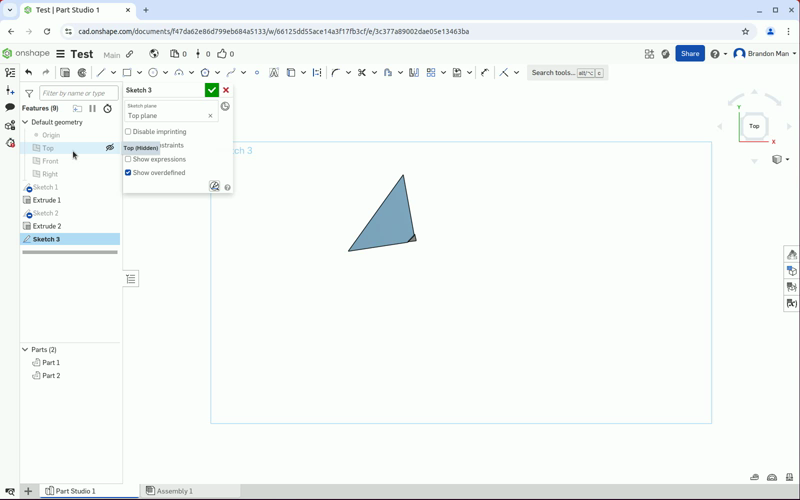
mouse_move(73, 352)
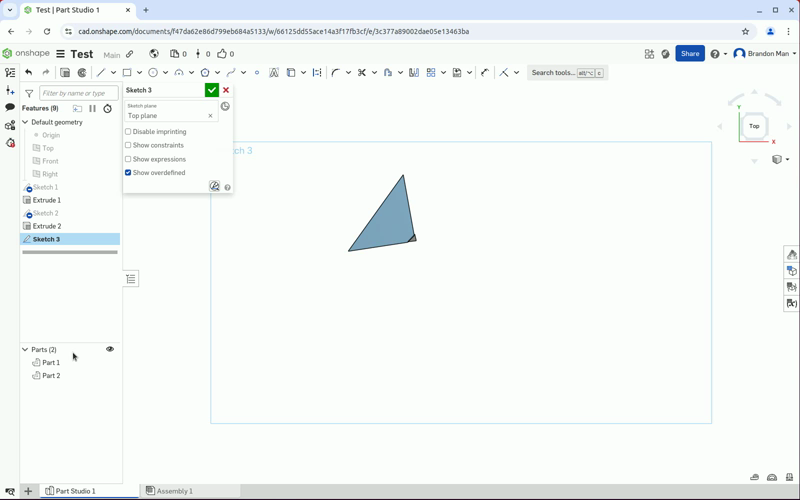
key(y)
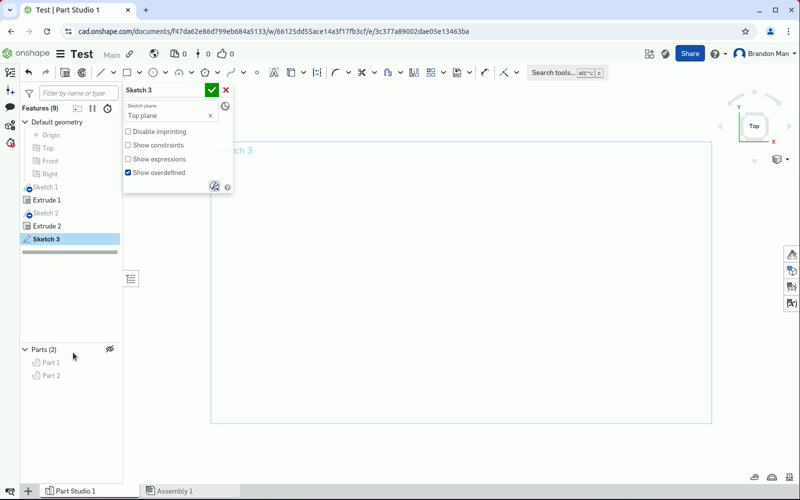
key(l)
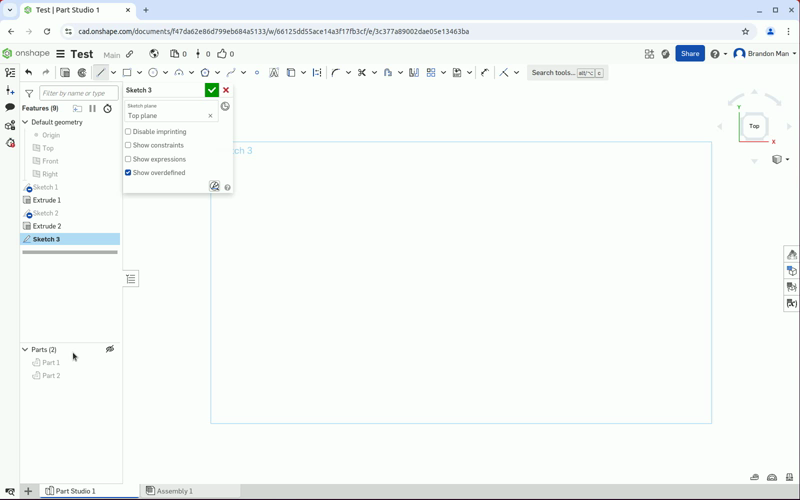
key_down(shift)
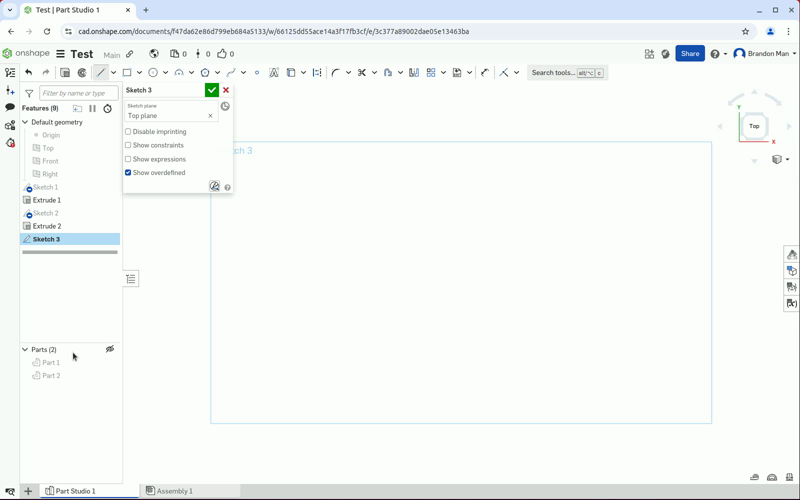
mouse_move(379, 265)
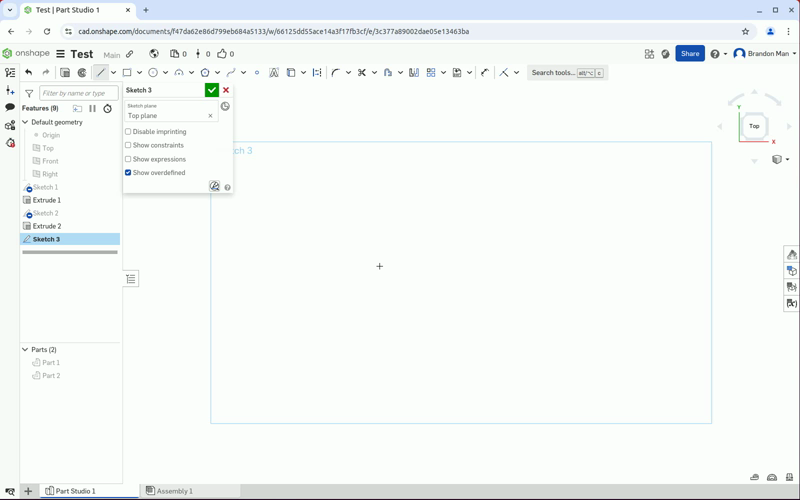
click(379, 265)
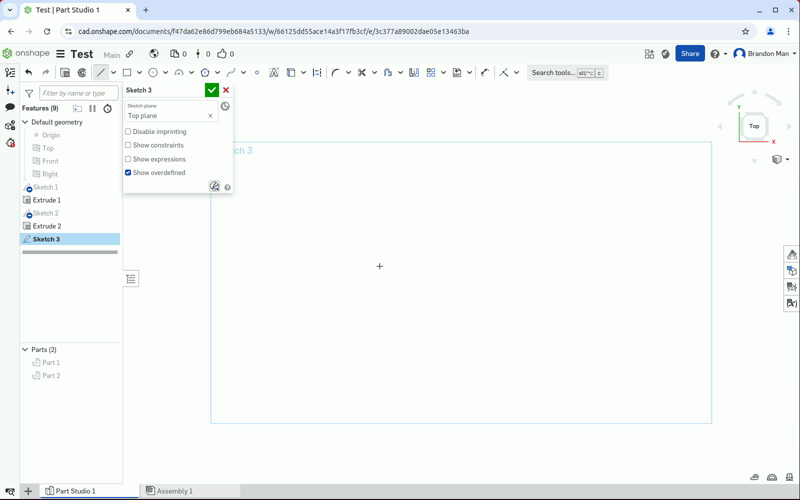
key_up(shift)
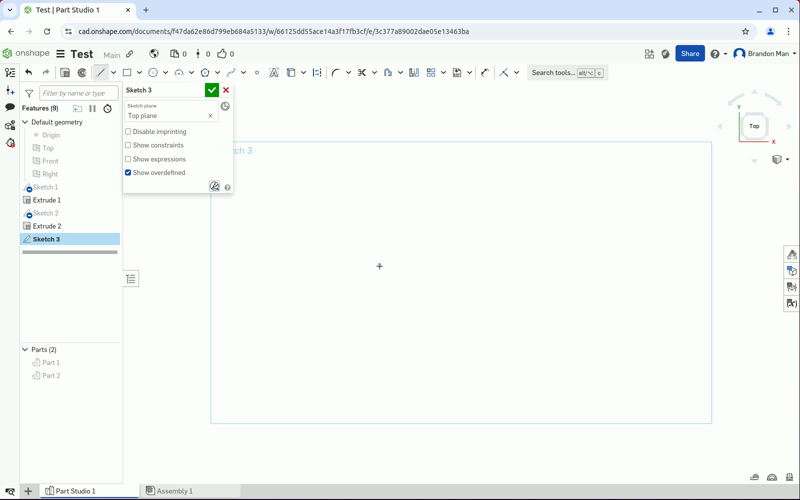
key_down(shift)
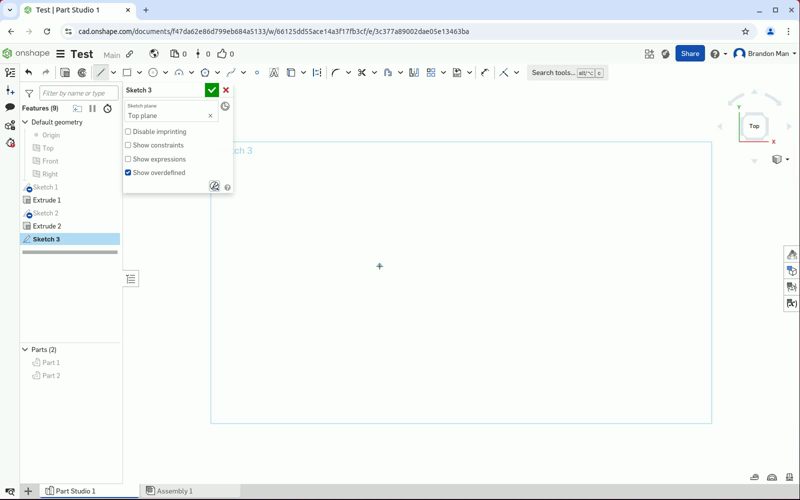
mouse_move(447, 272)
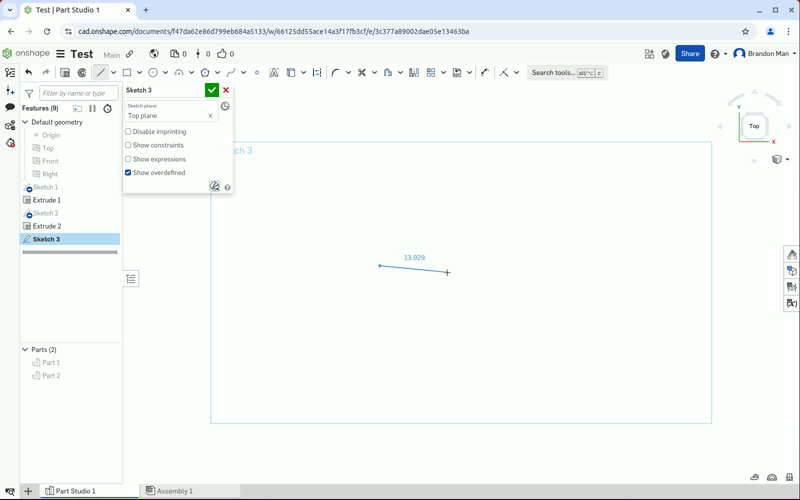
click(447, 272)
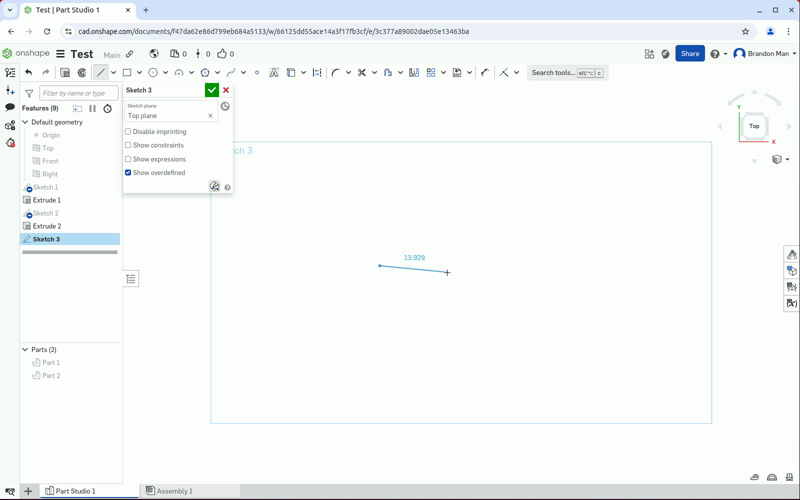
key_up(shift)
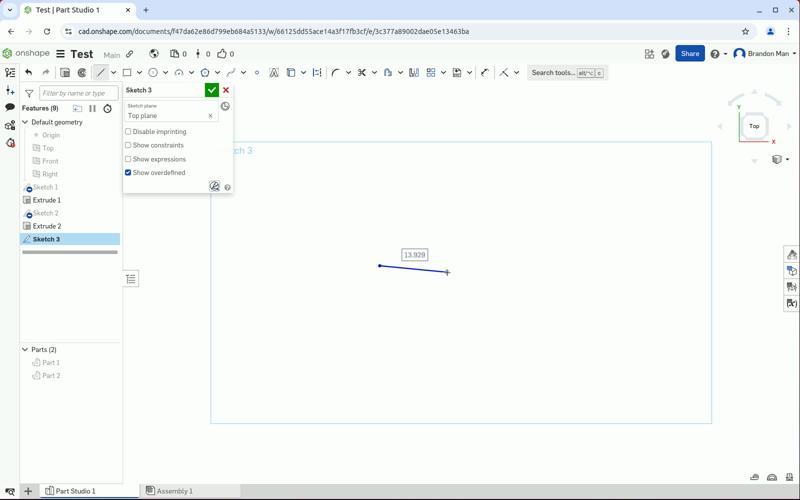
key_down(shift)
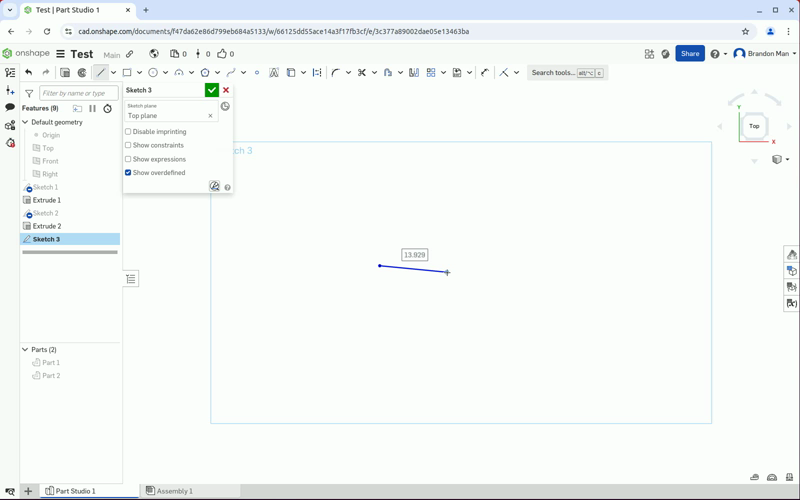
mouse_move(451, 204)
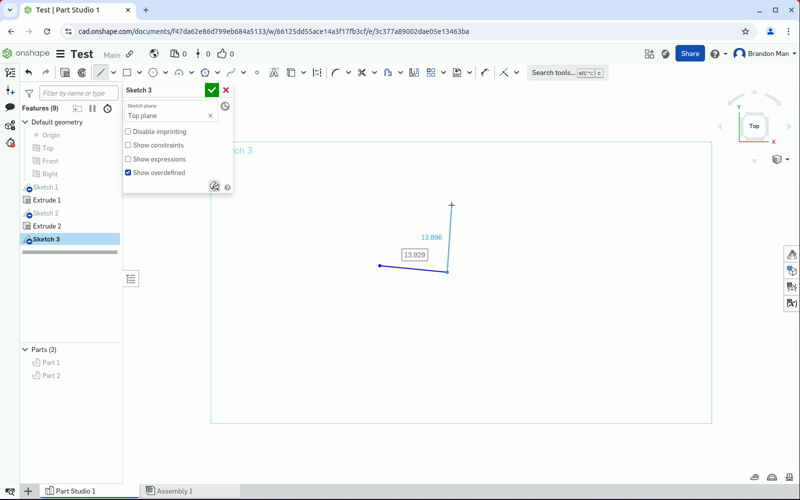
click(451, 204)
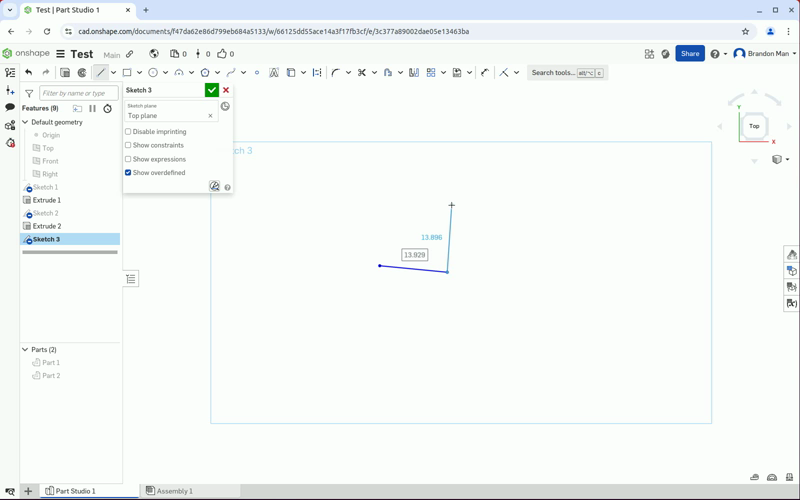
key_up(shift)
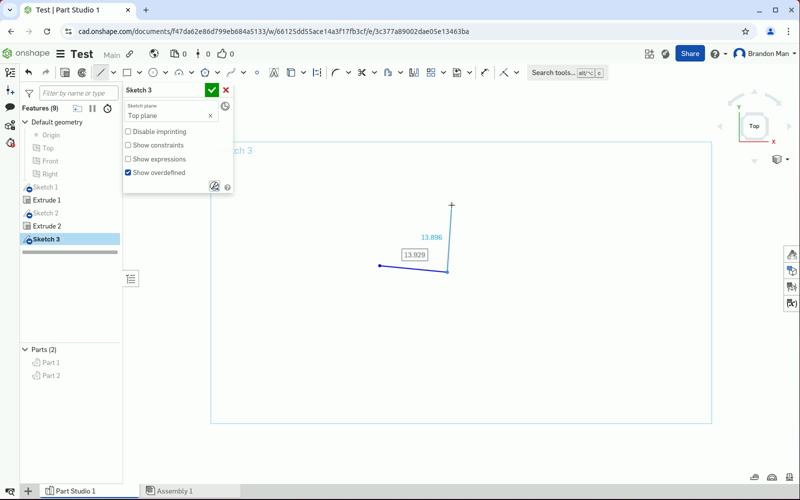
key_down(shift)
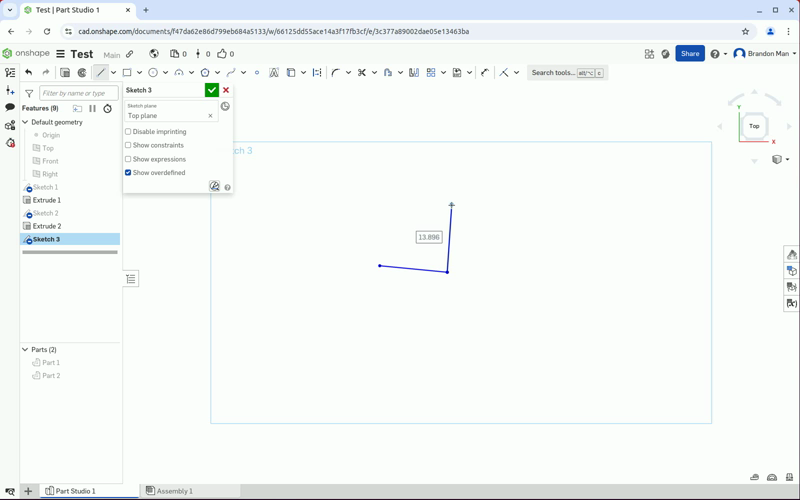
mouse_move(379, 265)
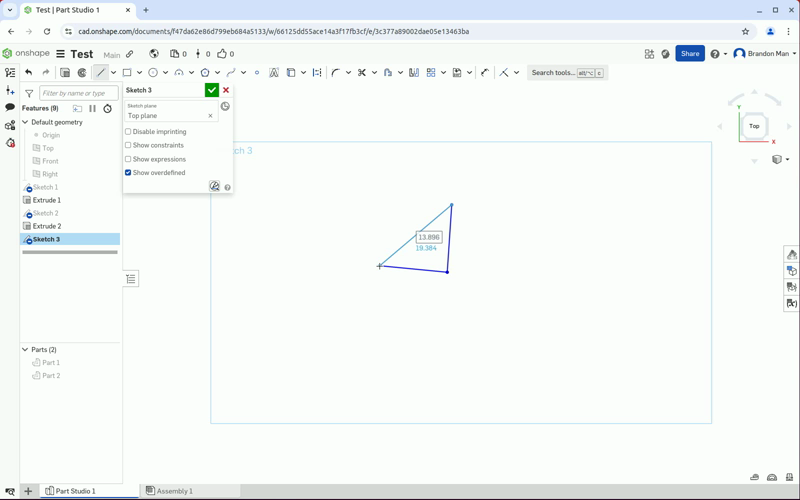
key_up(shift)
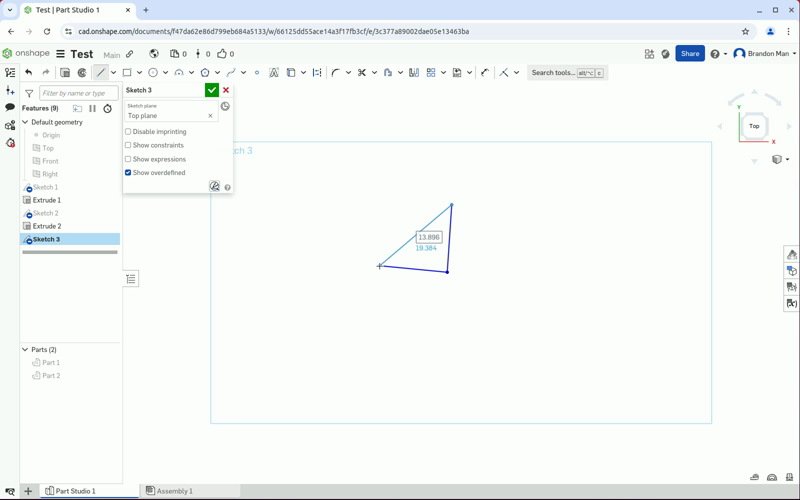
click(379, 265)
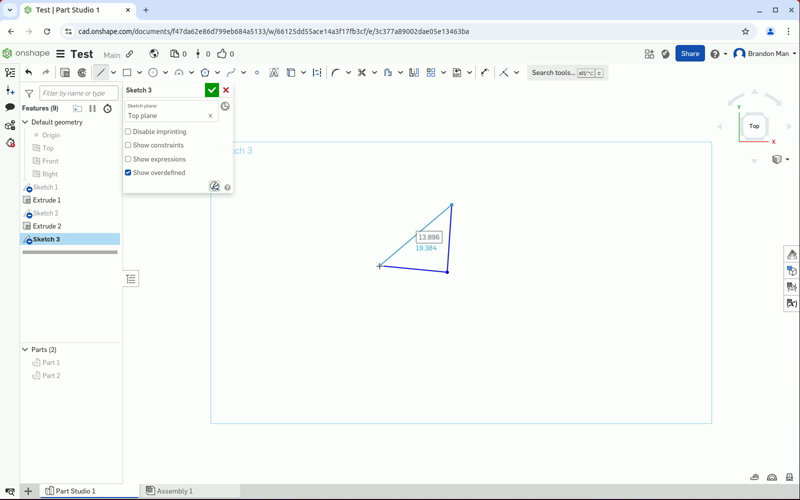
key(esc)
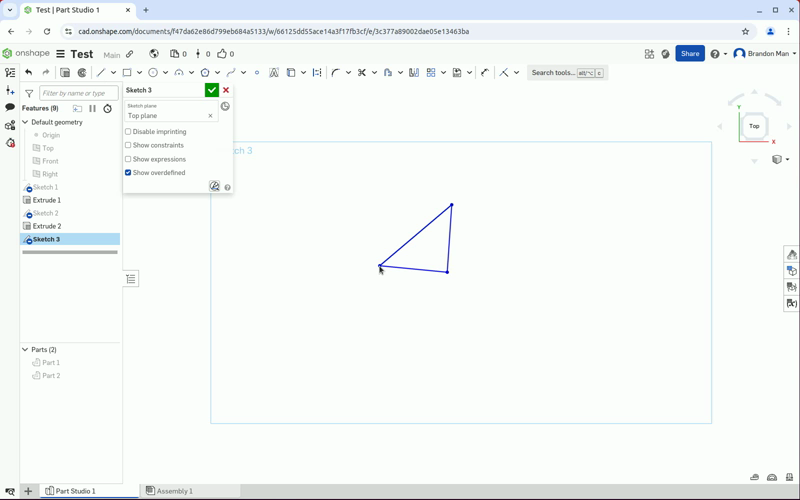
mouse_move(443, 225)
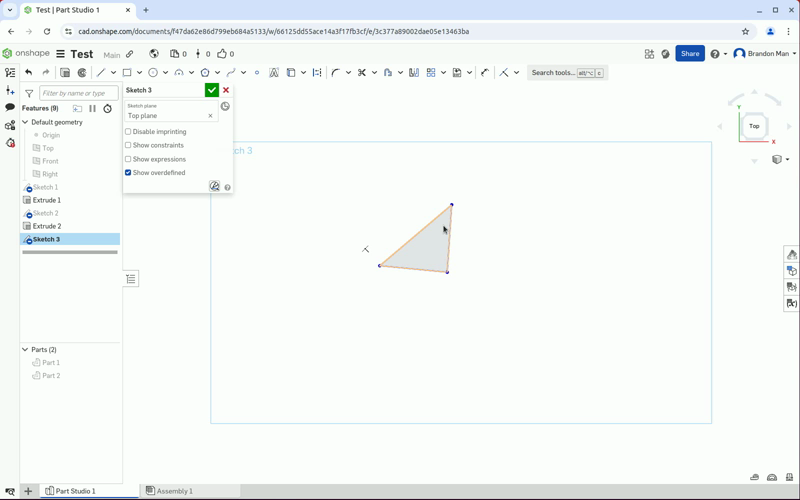
click(443, 225)
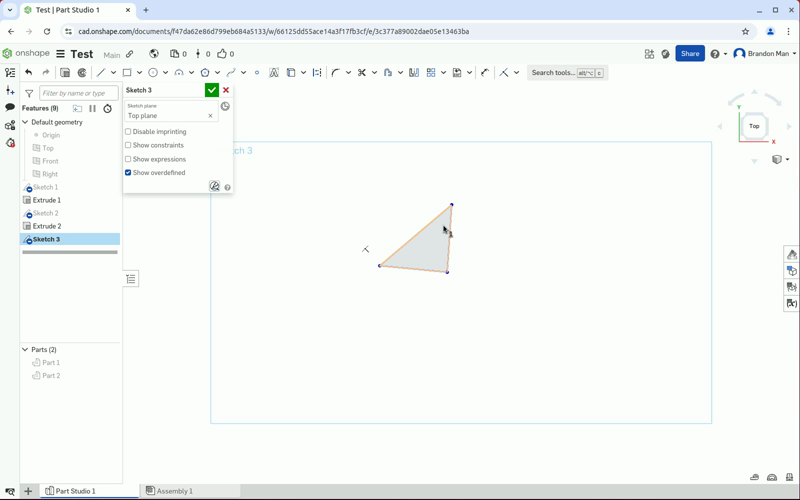
mouse_move(73, 352)
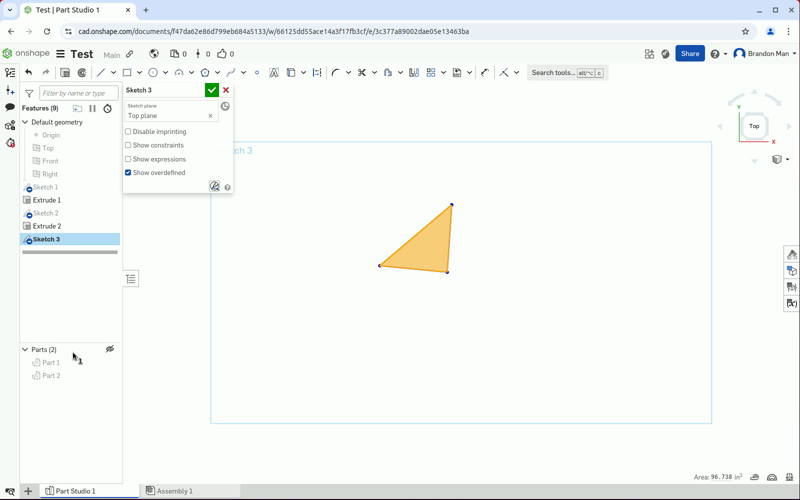
key(shift+y)
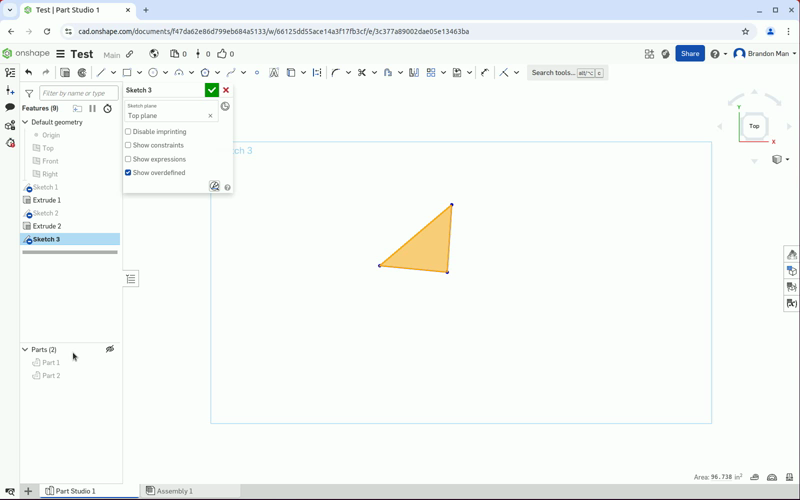
key(shift+e)
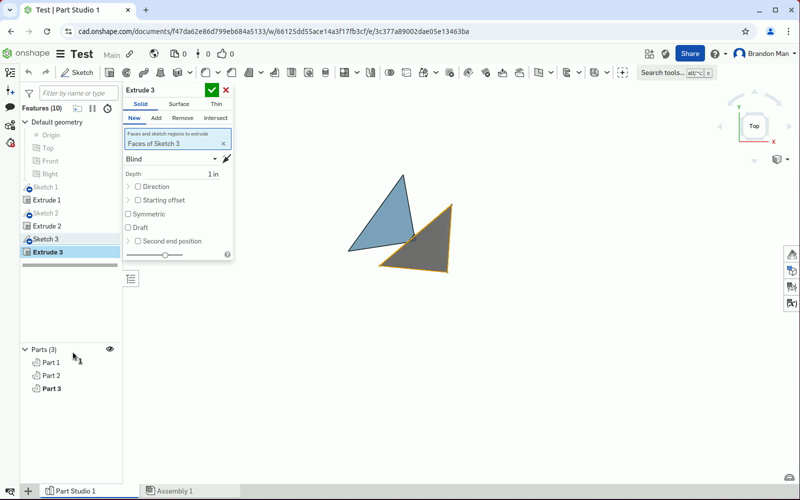
mouse_move(143, 106)
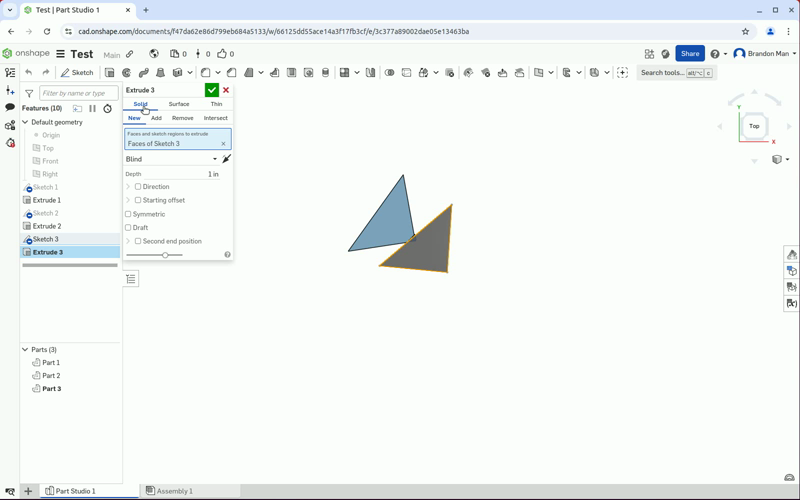
click(143, 106)
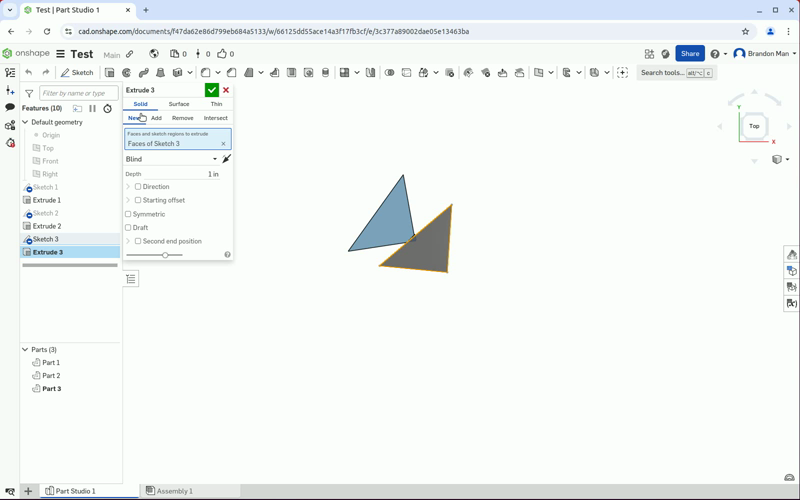
mouse_move(137, 120)
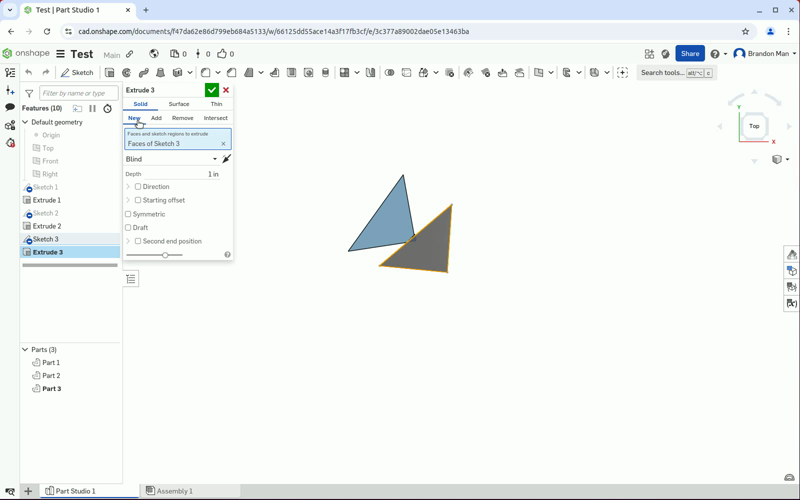
click(137, 120)
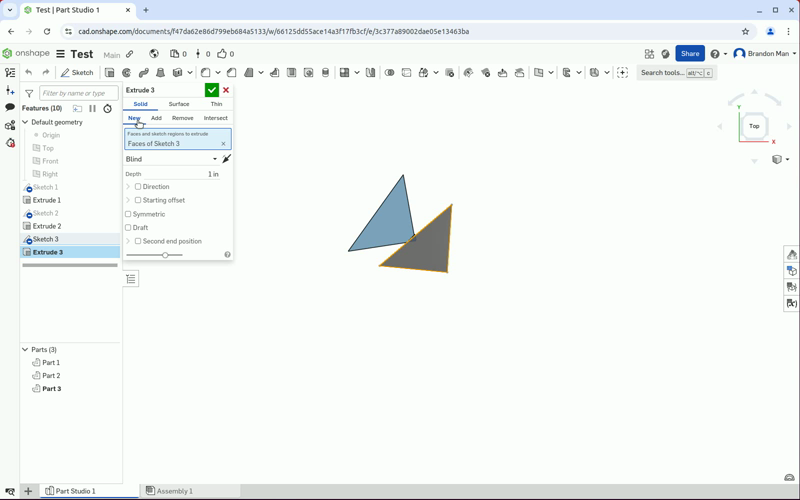
key(tab, 4)
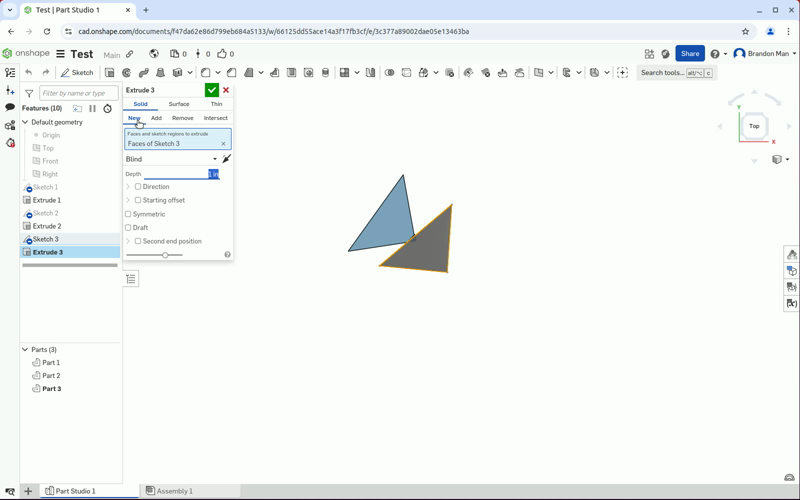
text(-0.241)
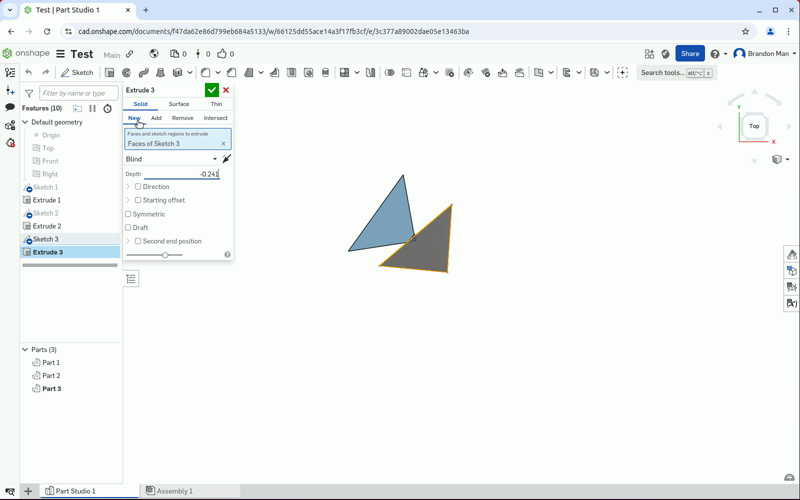
key(enter)
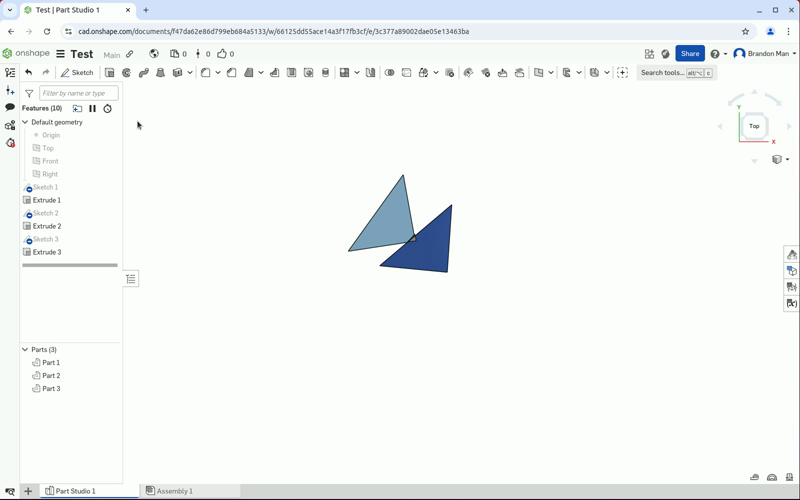
key(shift+h)
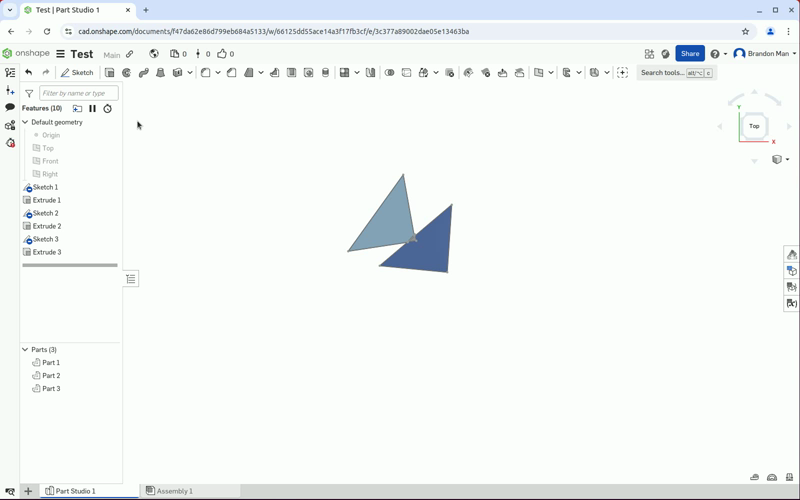
key(shift+h)
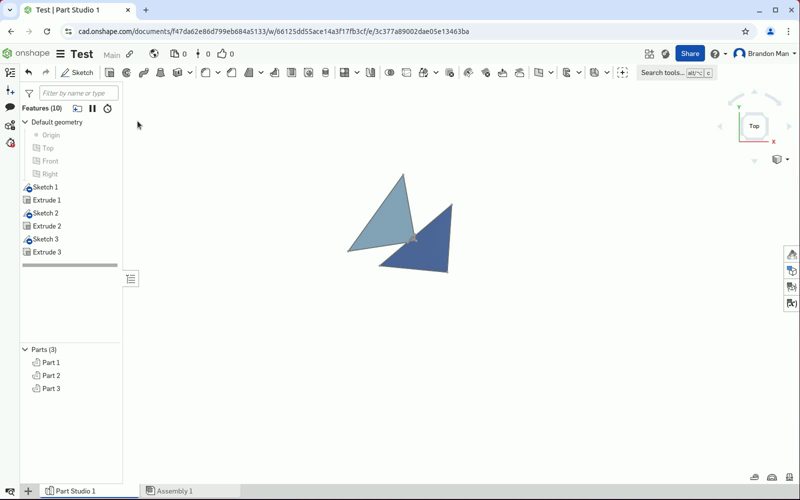
key(shift+7)
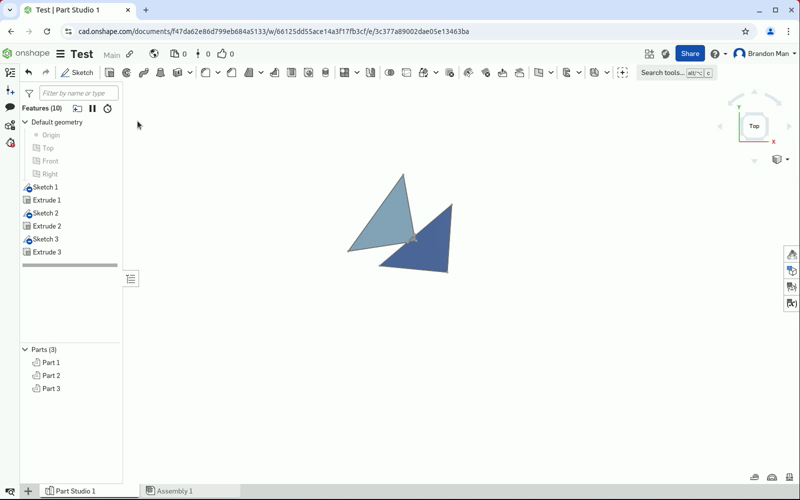
key(up, 3)
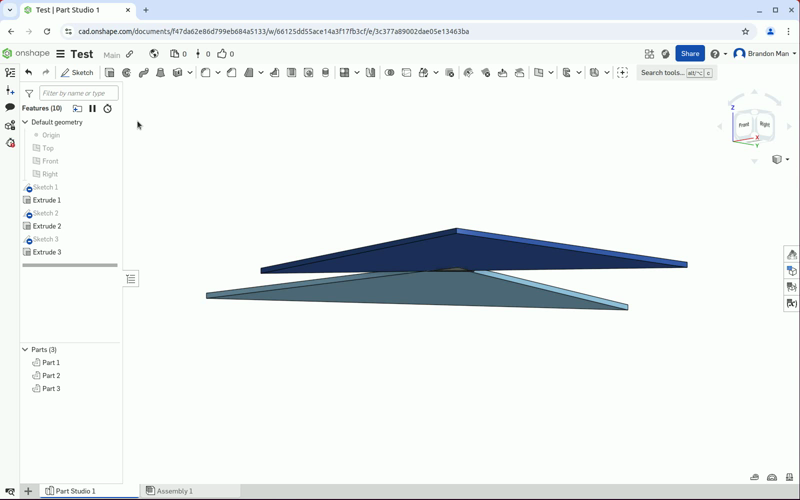
key(left, 3)
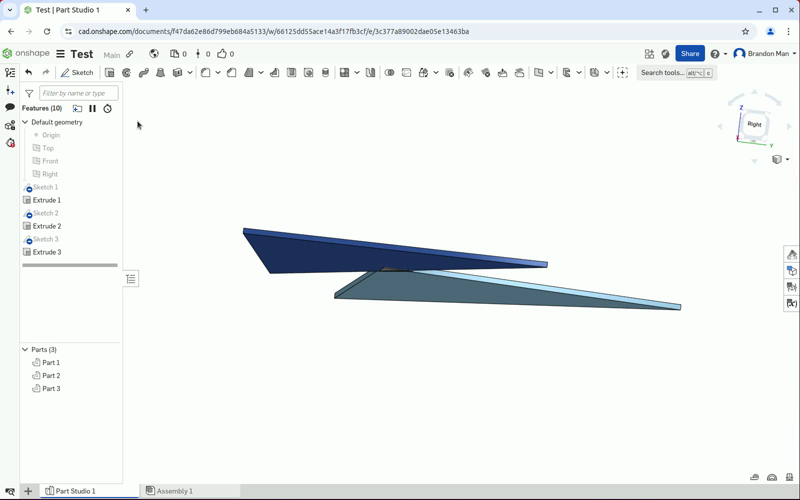
key(right, 3)
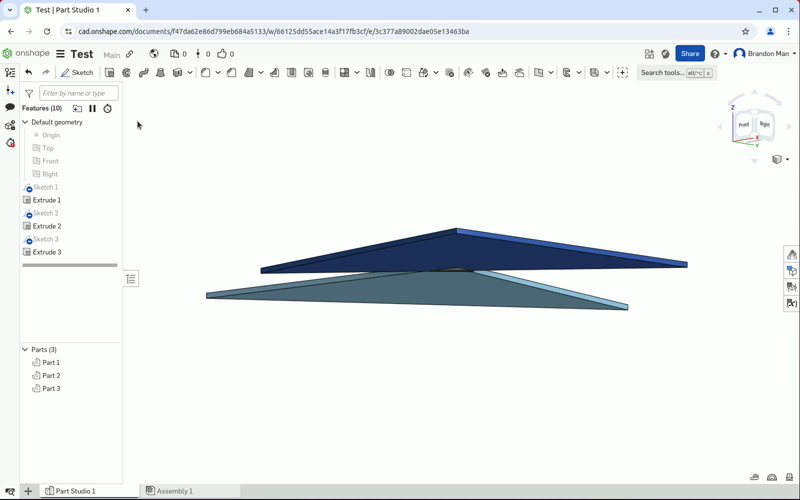
key(down, 3)
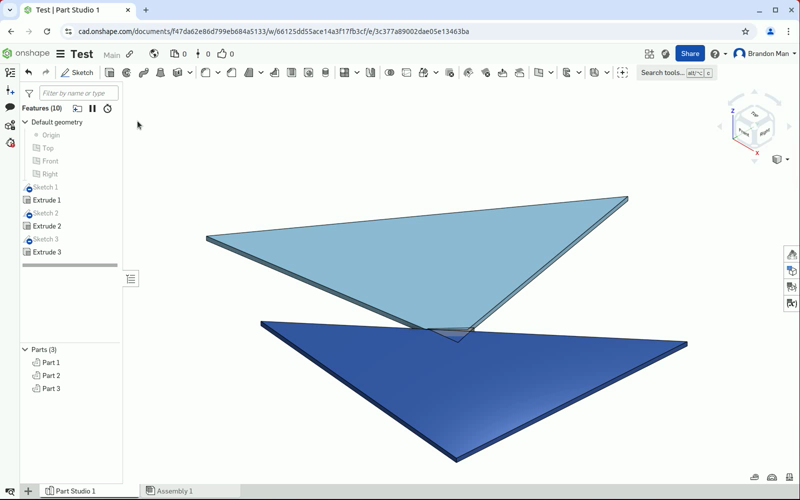
mouse_move(73, 189)
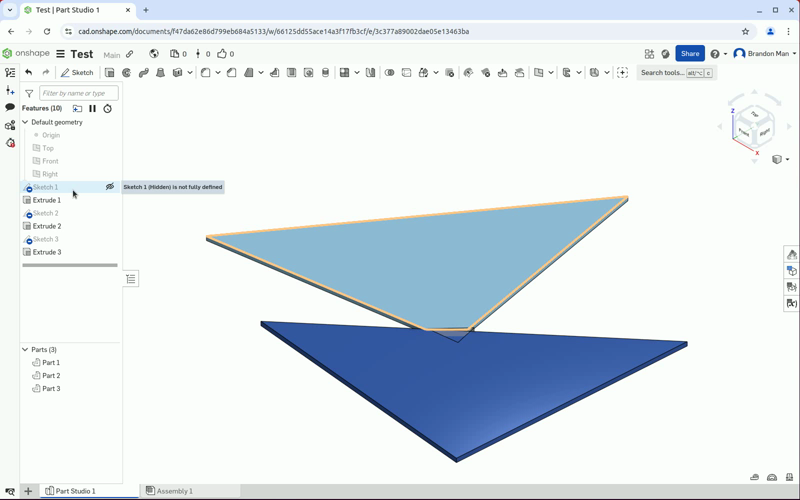
click(73, 189)